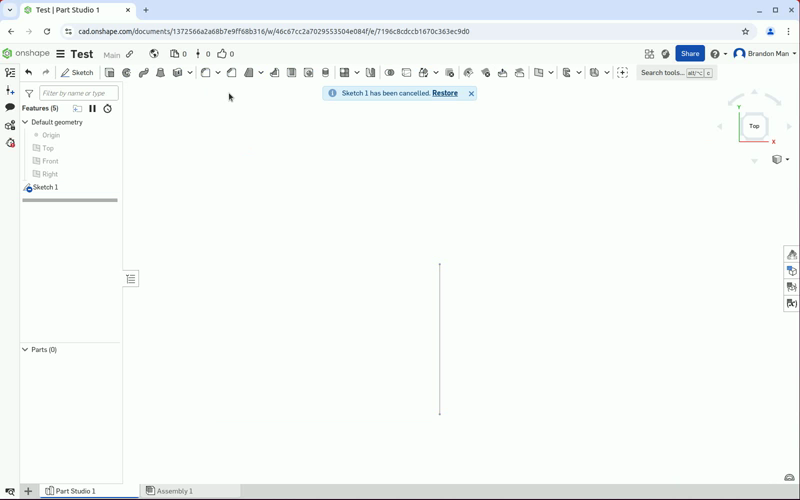
key(shift+h)
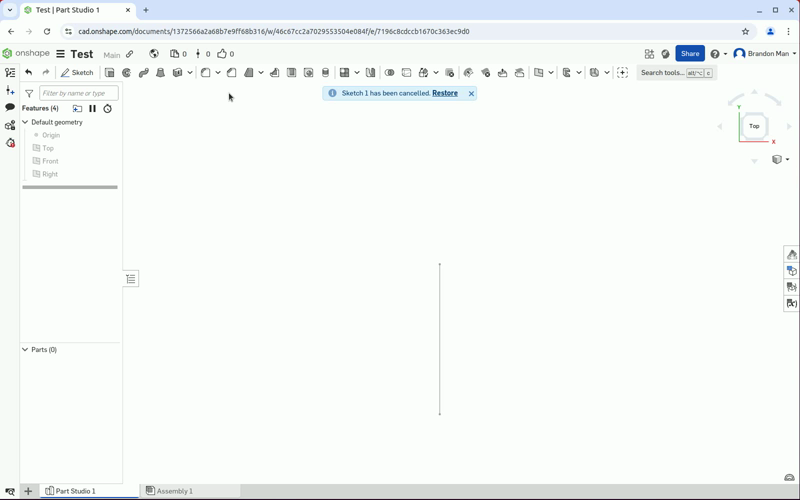
key(shift+s)
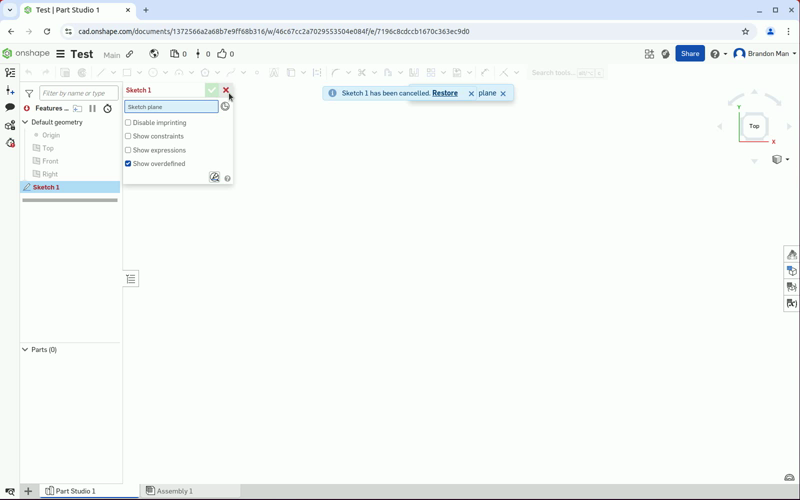
mouse_move(73, 150)
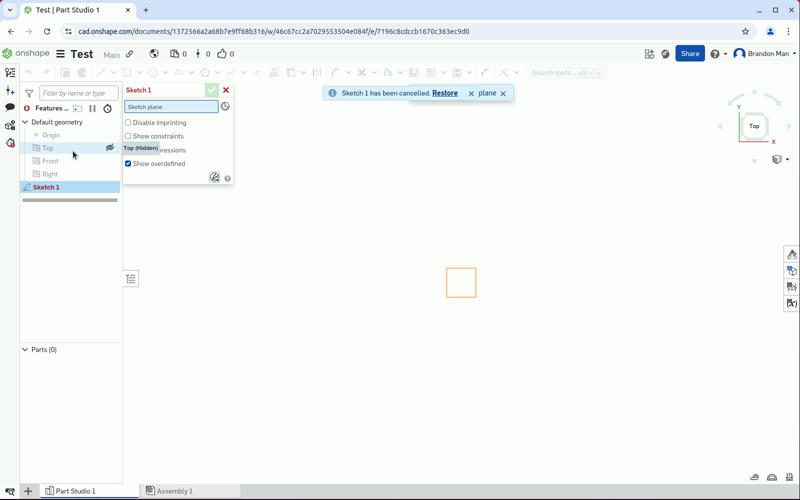
click(73, 150)
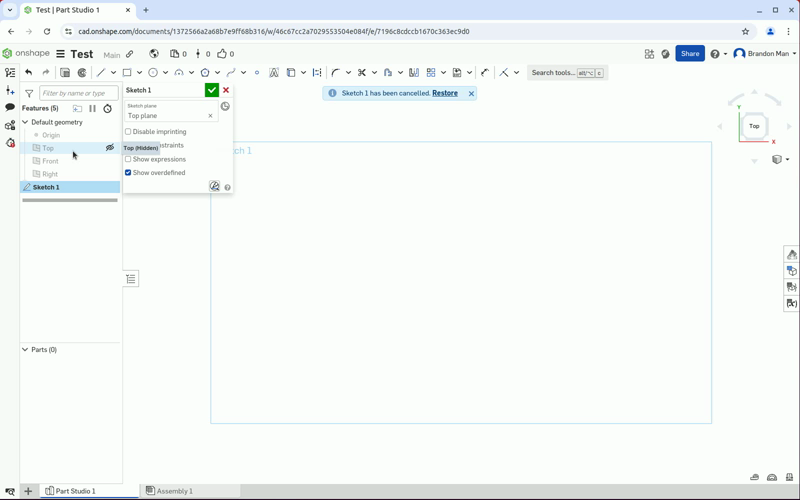
mouse_move(73, 352)
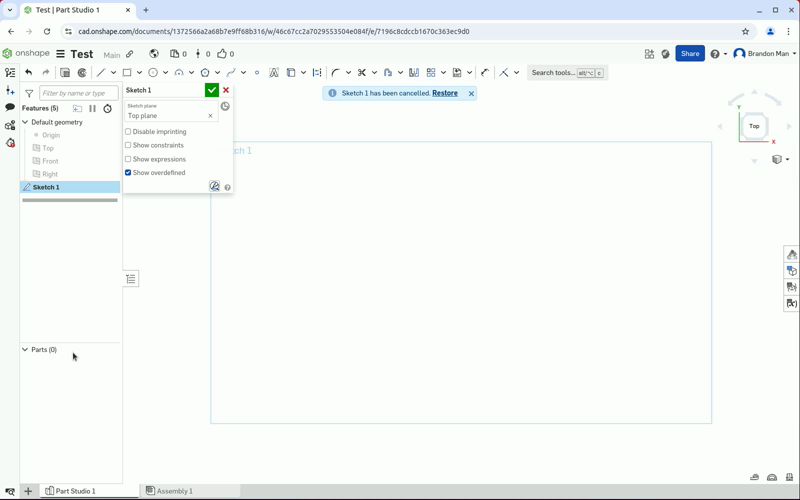
key(y)
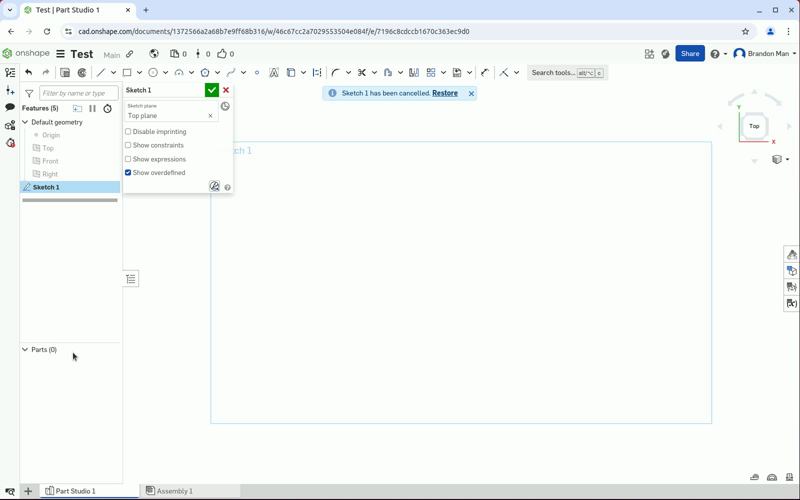
key(l)
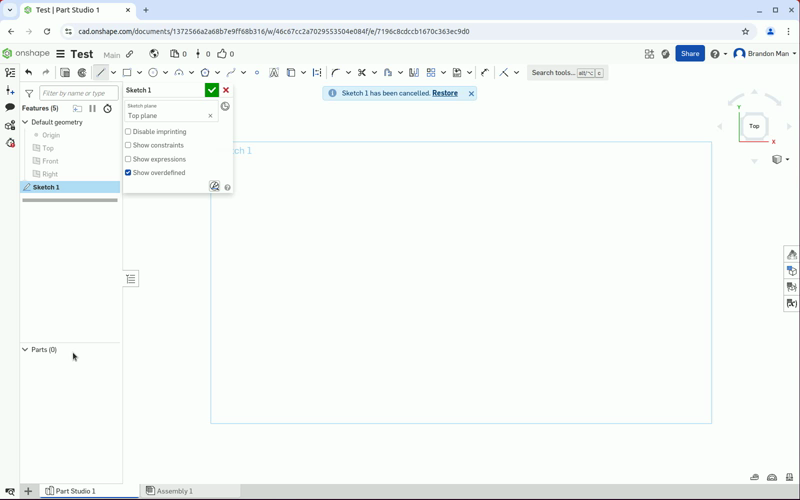
key_down(shift)
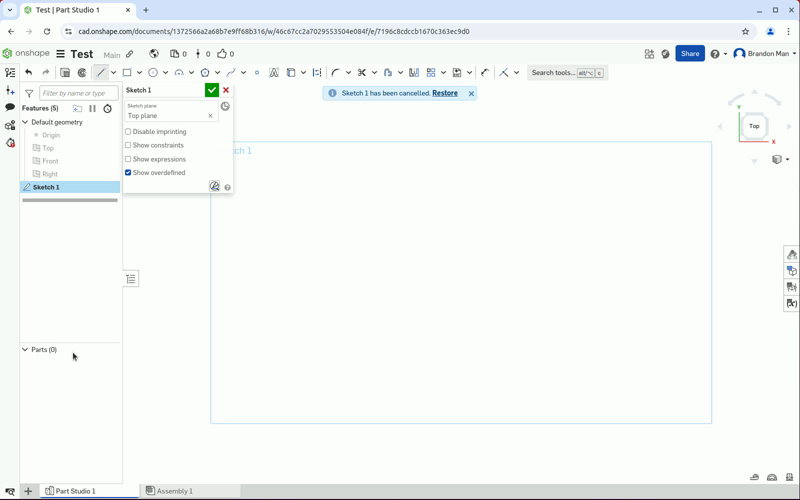
mouse_move(348, 282)
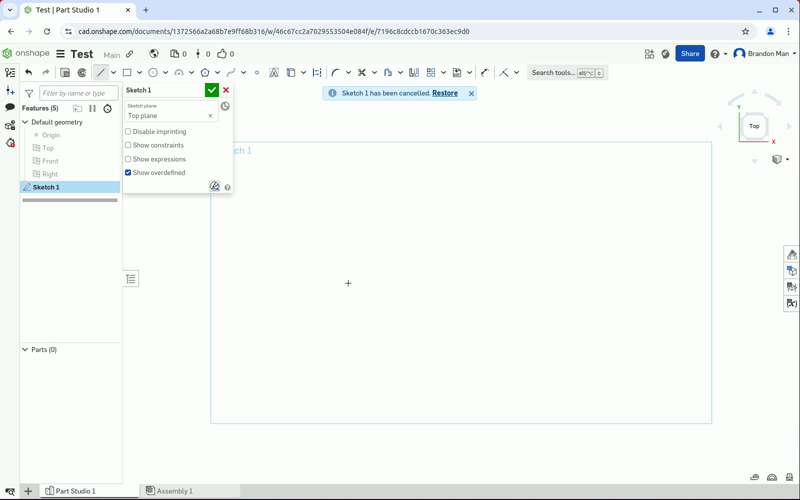
click(348, 282)
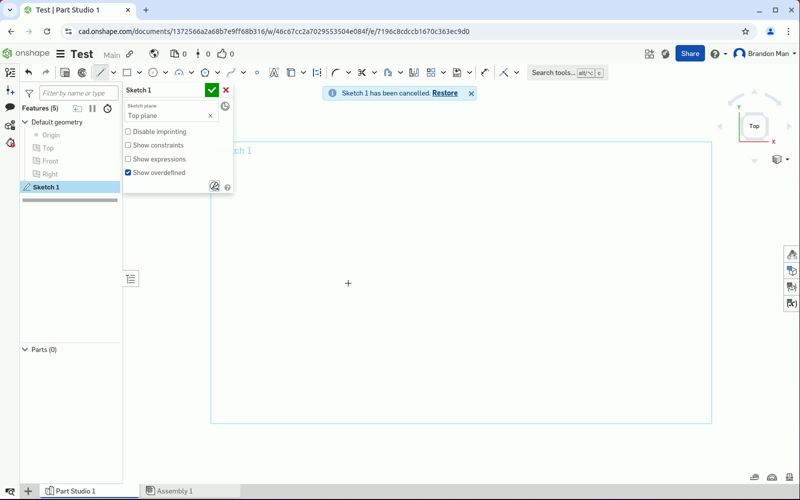
key_up(shift)
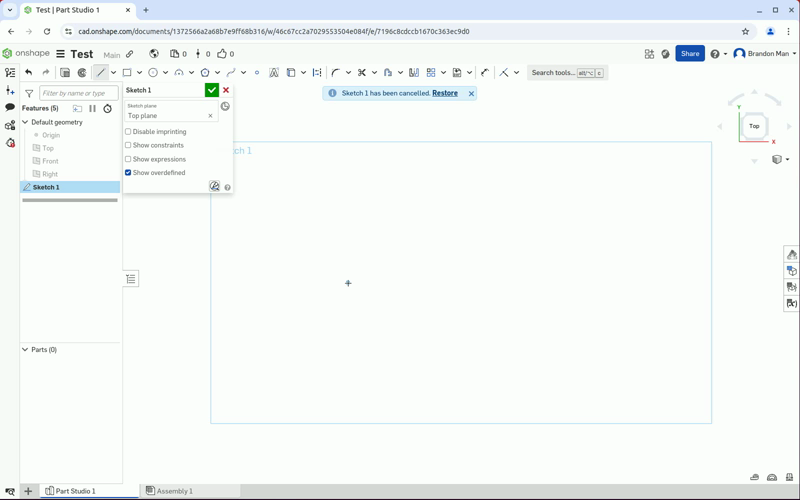
key_down(shift)
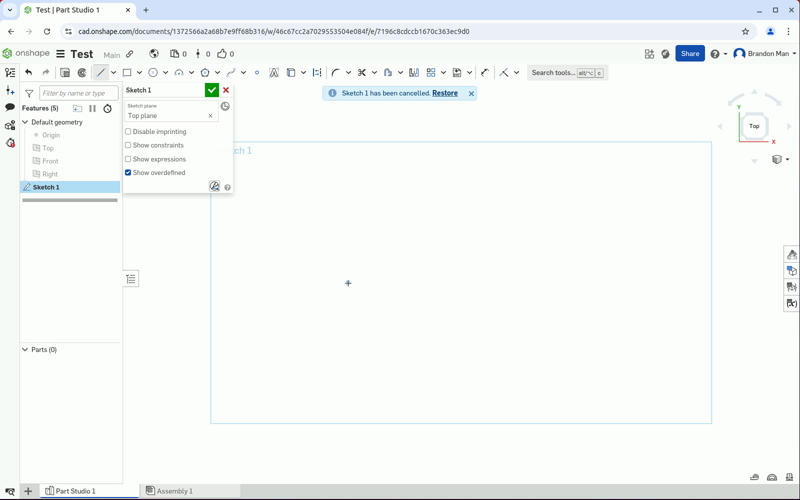
mouse_move(460, 282)
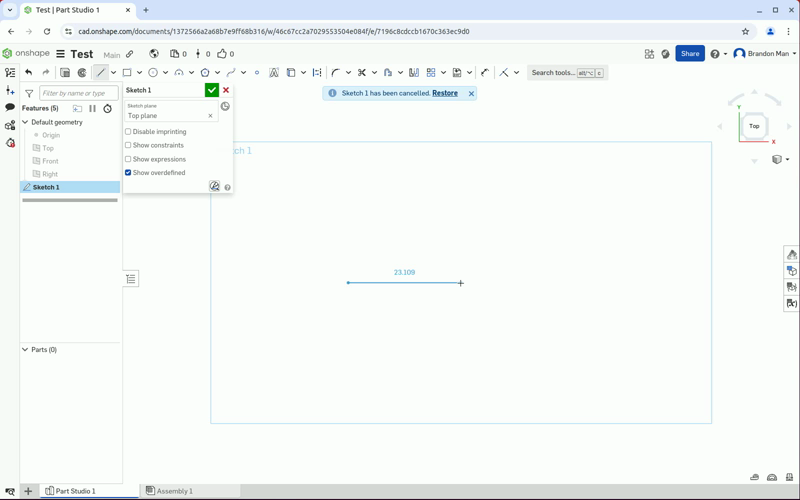
click(460, 282)
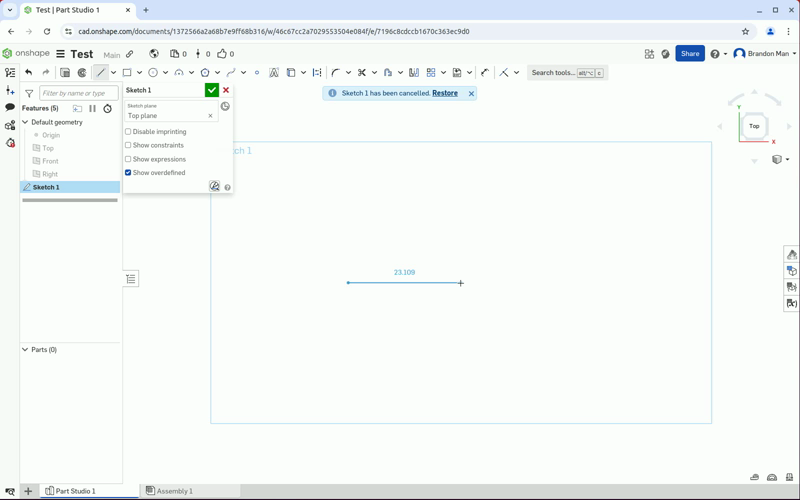
key_up(shift)
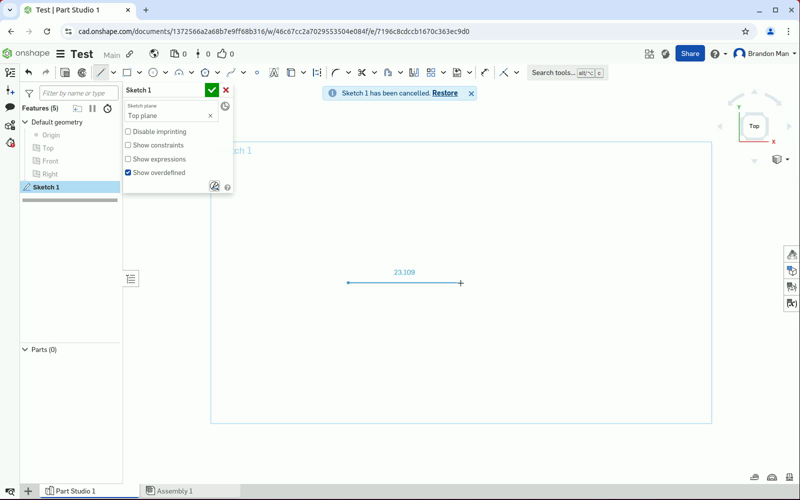
key_down(shift)
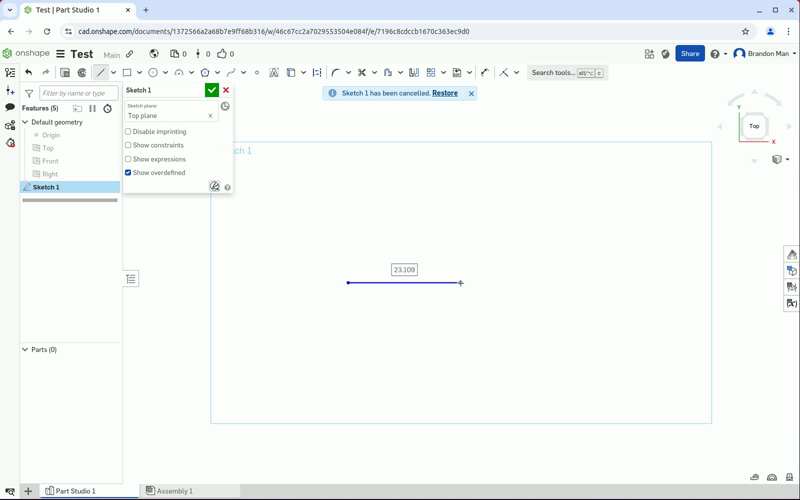
mouse_move(490, 282)
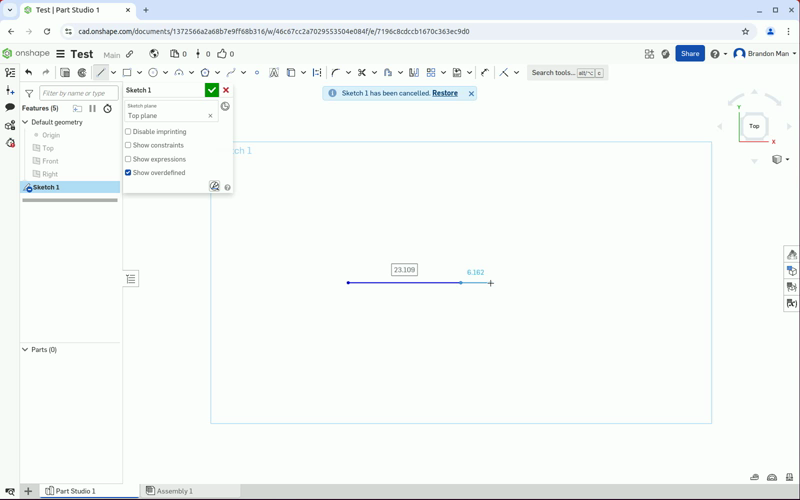
mouse_move(460, 262)
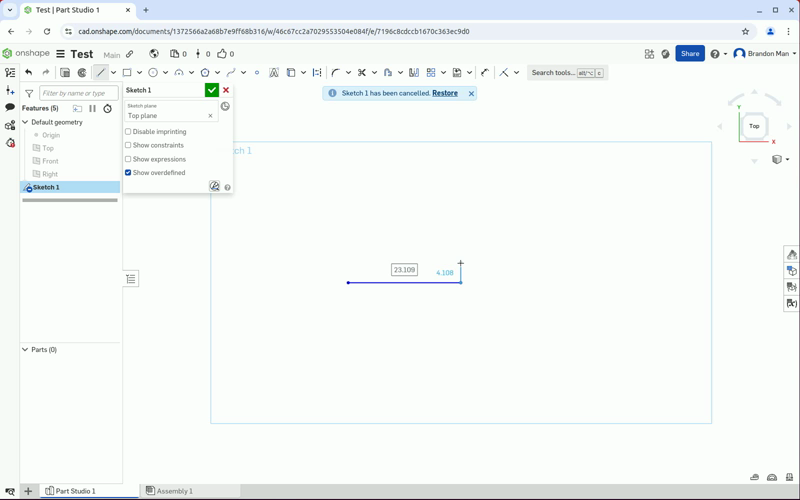
click(460, 262)
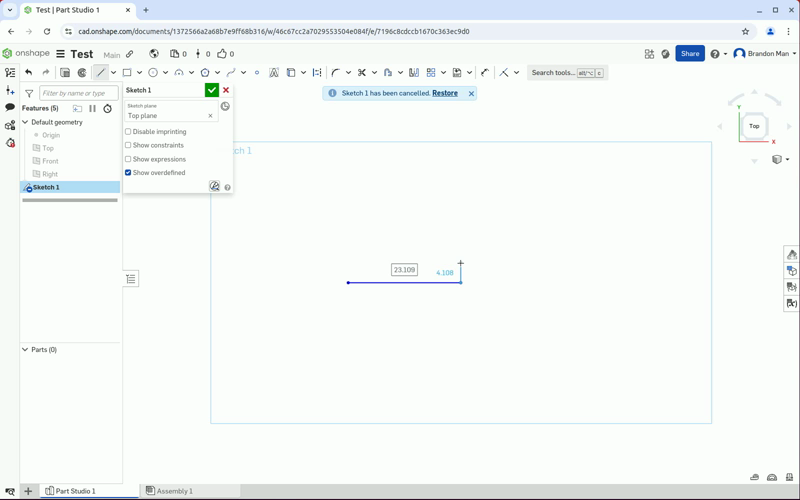
key_up(shift)
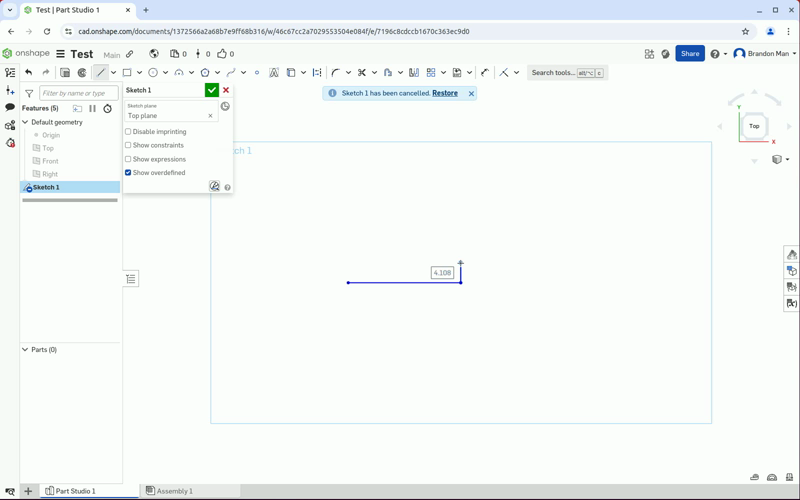
key_down(shift)
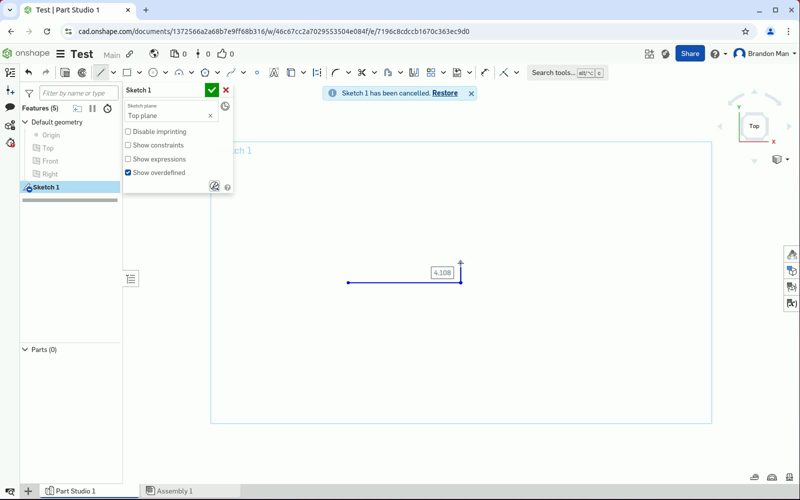
mouse_move(348, 262)
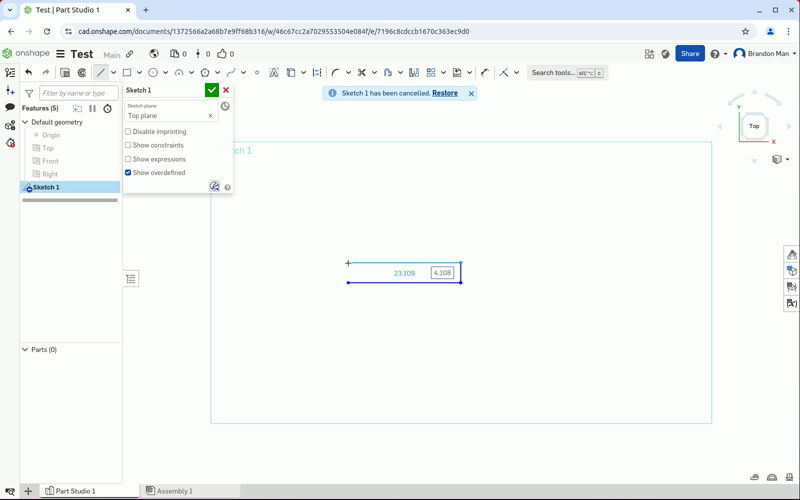
click(348, 262)
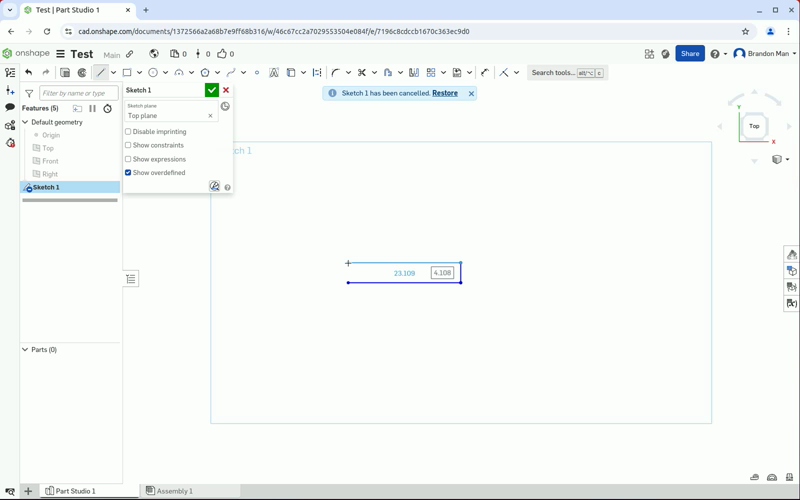
key_up(shift)
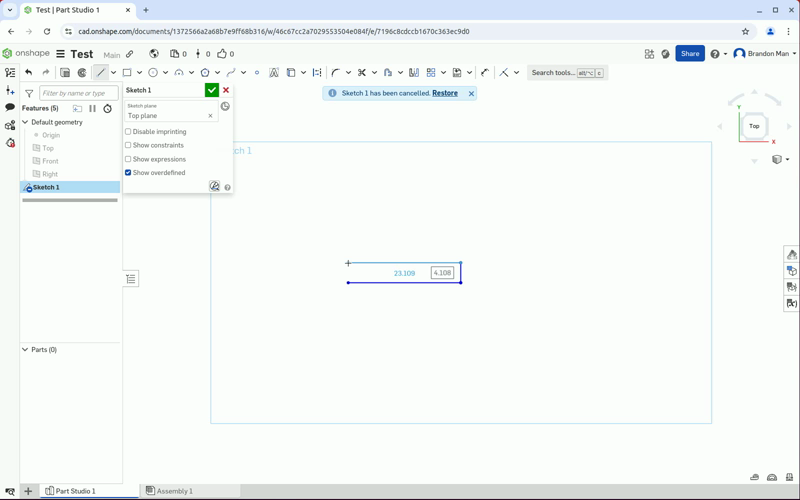
mouse_move(378, 262)
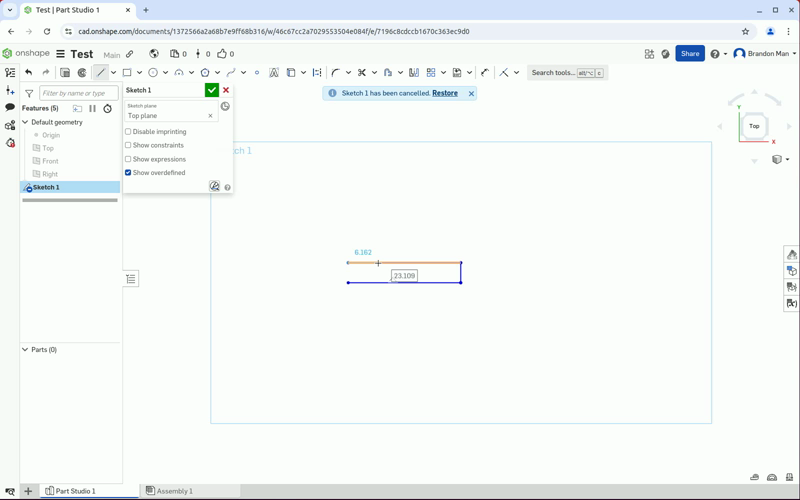
key_down(shift)
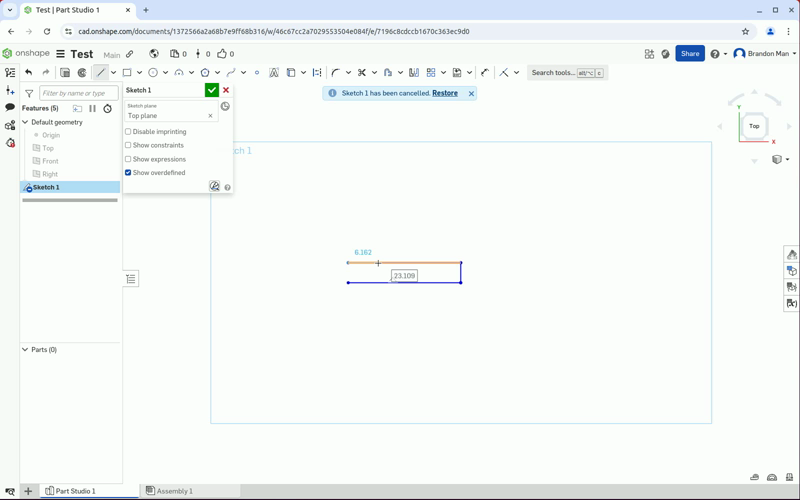
mouse_move(348, 282)
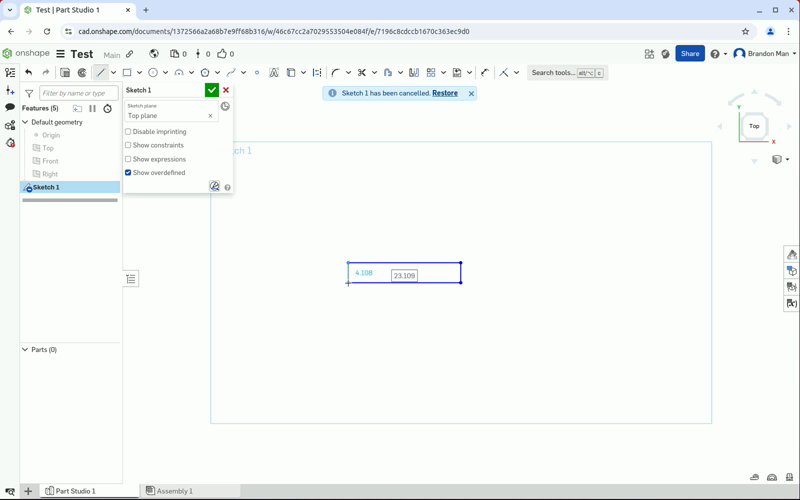
key_up(shift)
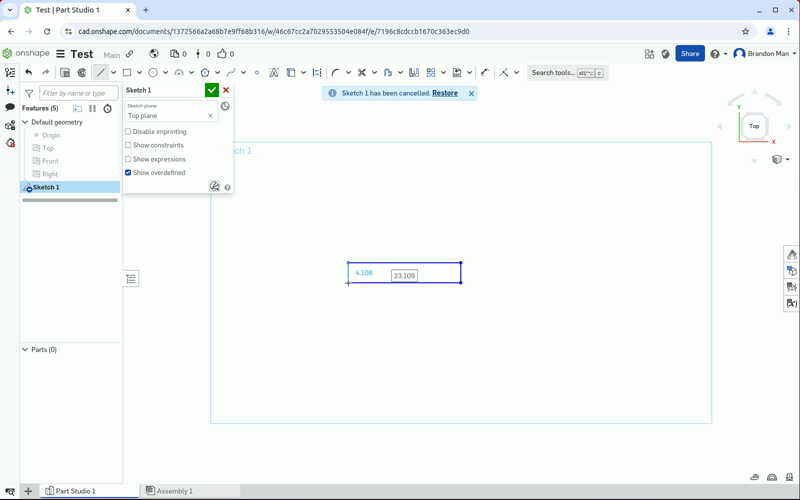
click(348, 282)
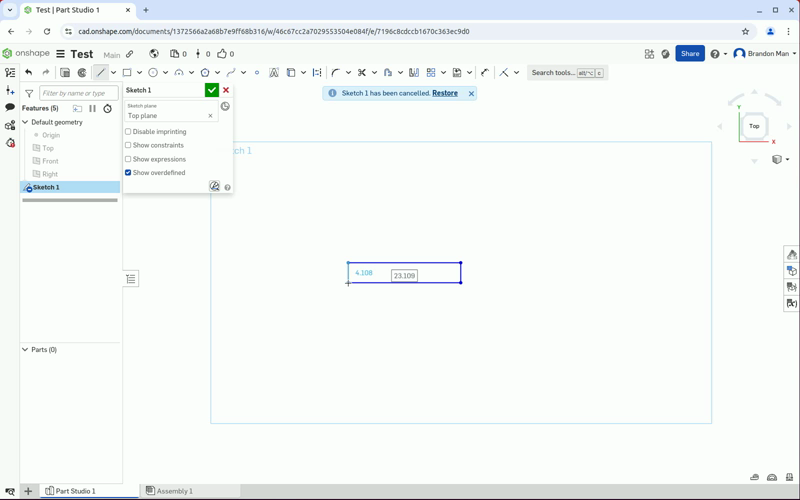
key(esc)
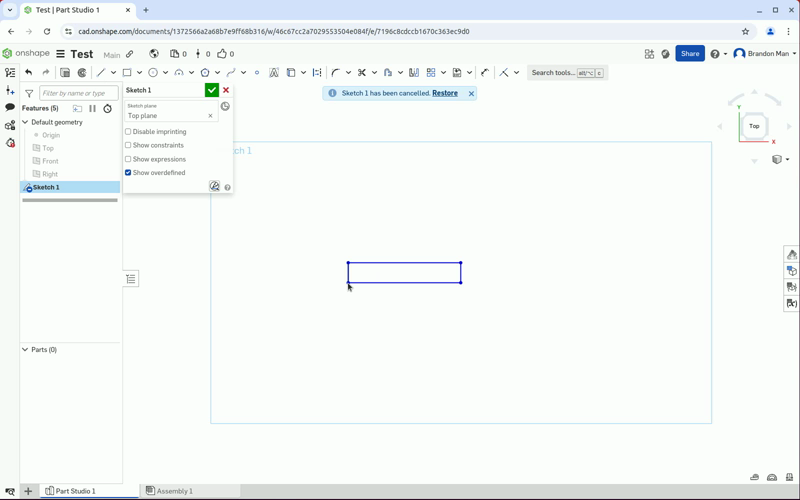
mouse_move(423, 273)
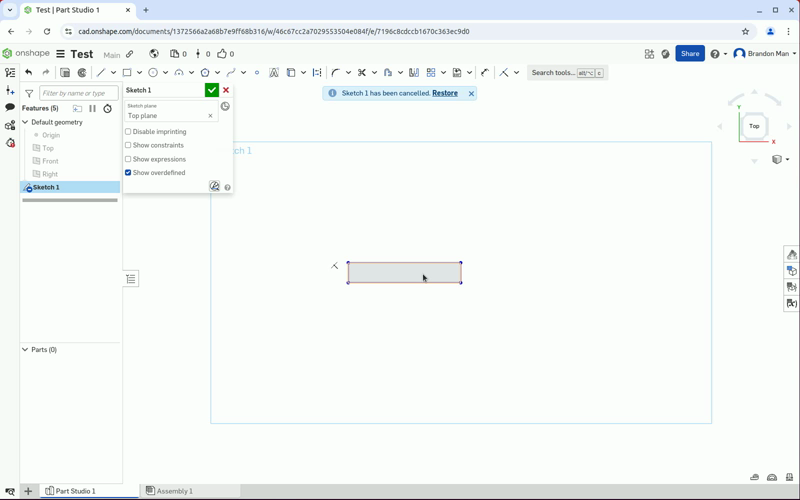
click(423, 273)
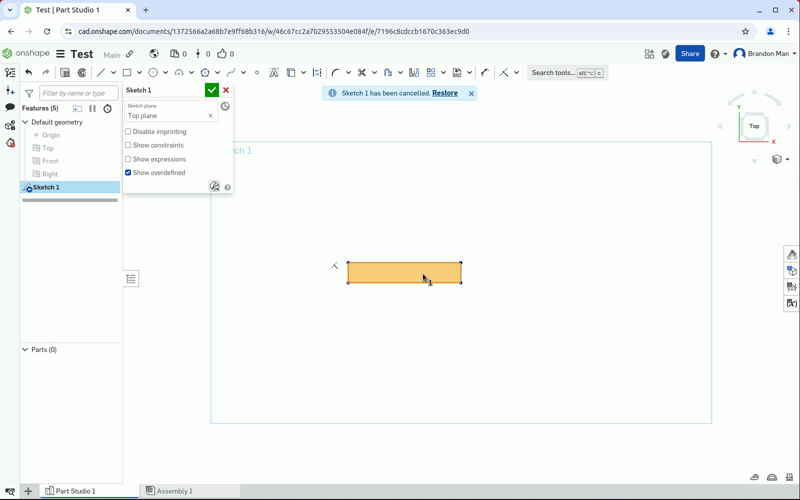
mouse_move(73, 352)
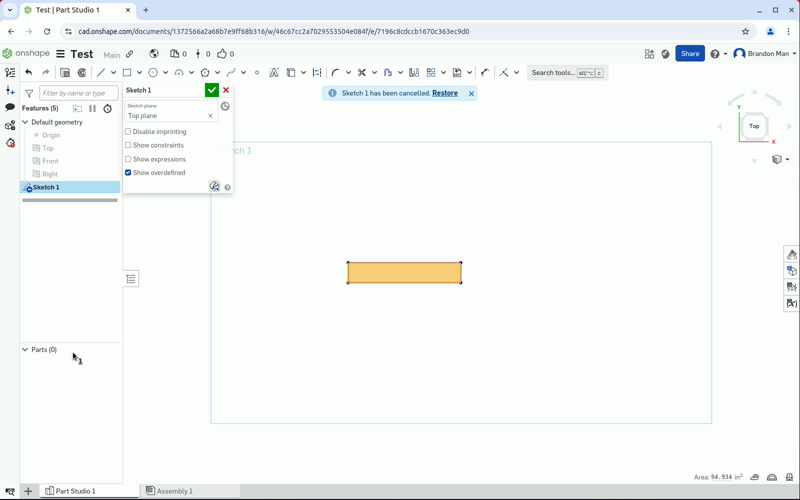
key(shift+y)
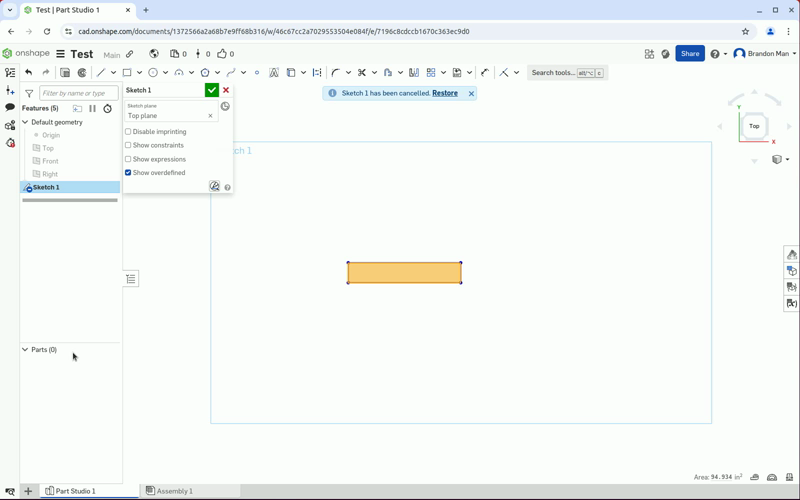
key(shift+e)
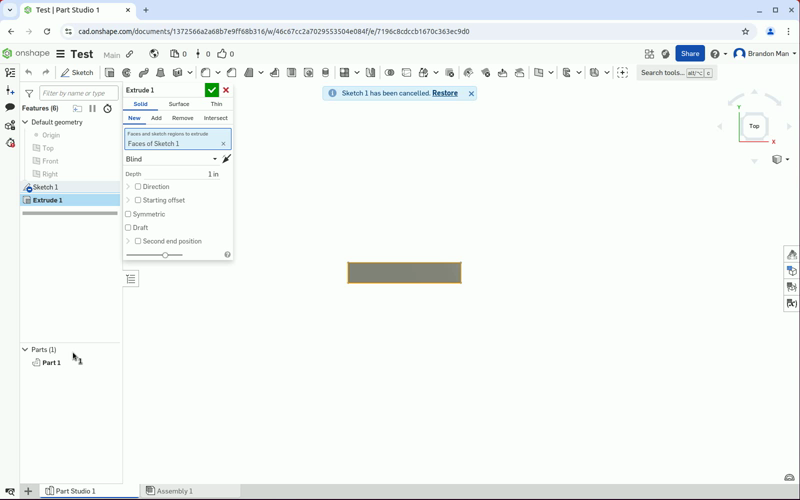
mouse_move(143, 106)
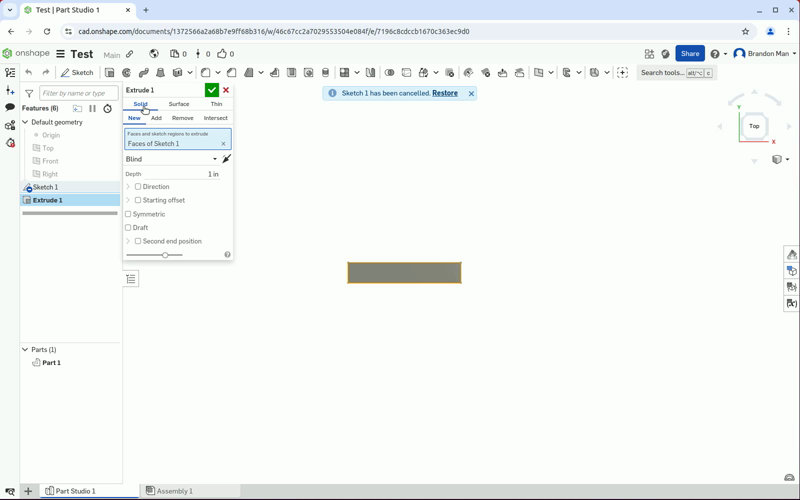
click(143, 106)
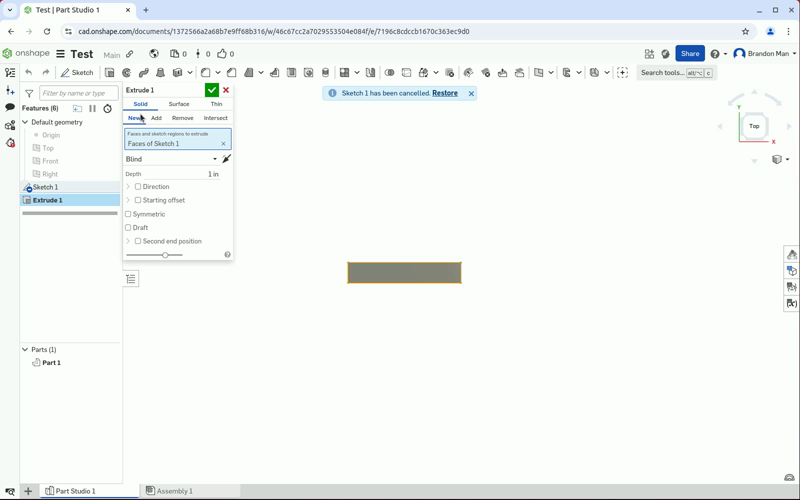
mouse_move(137, 120)
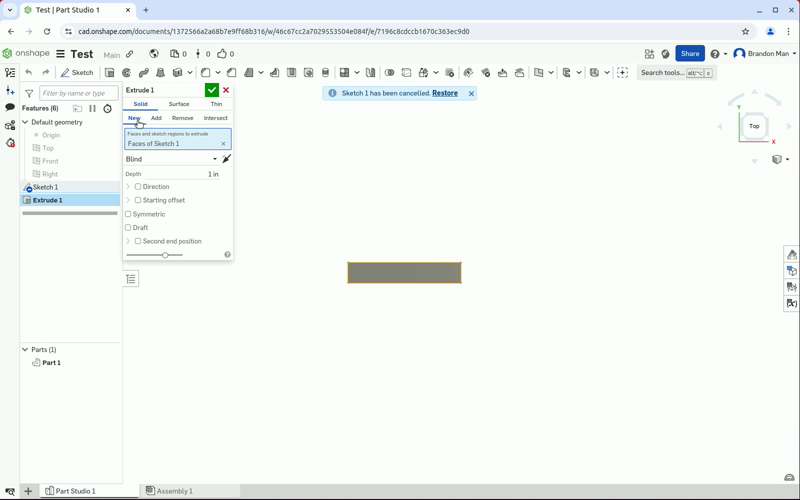
click(137, 120)
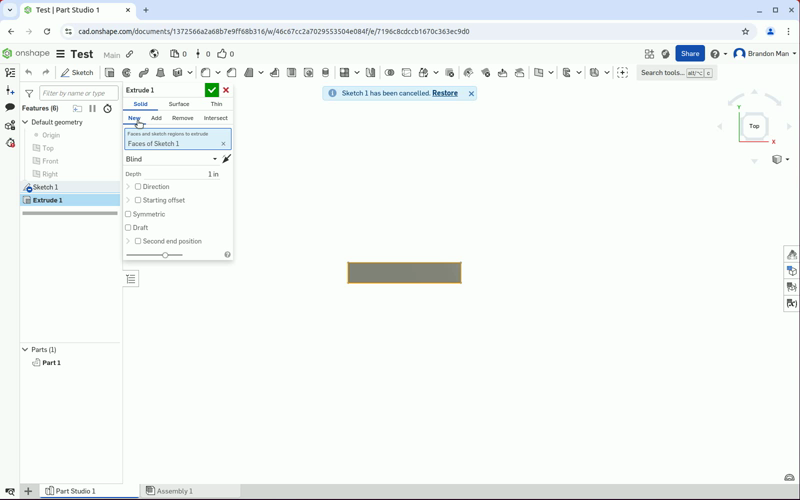
key(tab, 4)
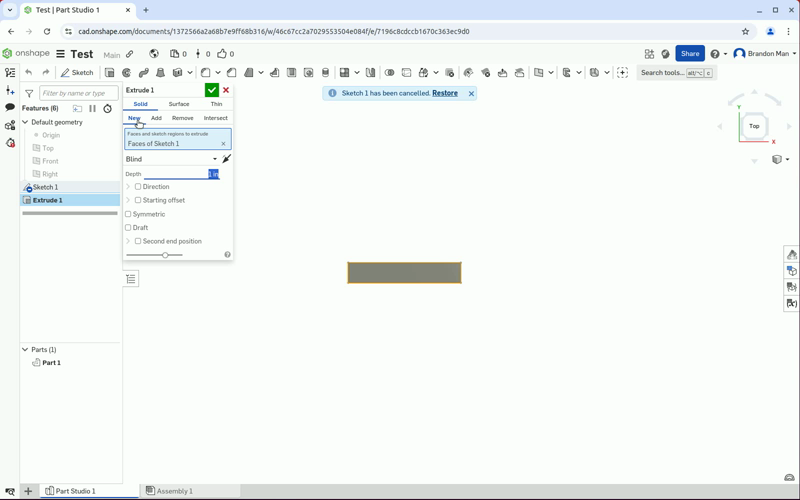
text(16.85)
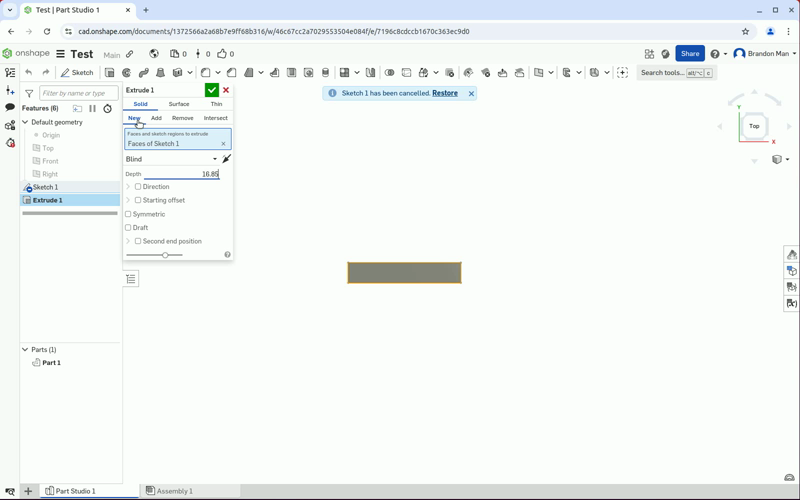
key(enter)
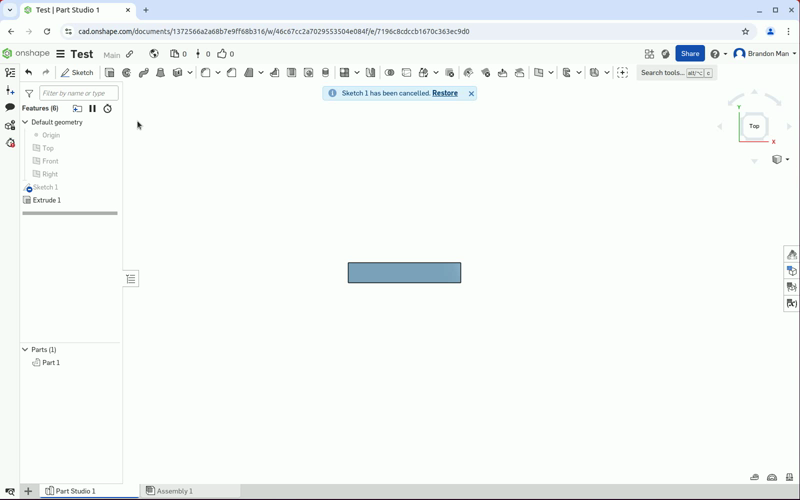
key(shift+h)
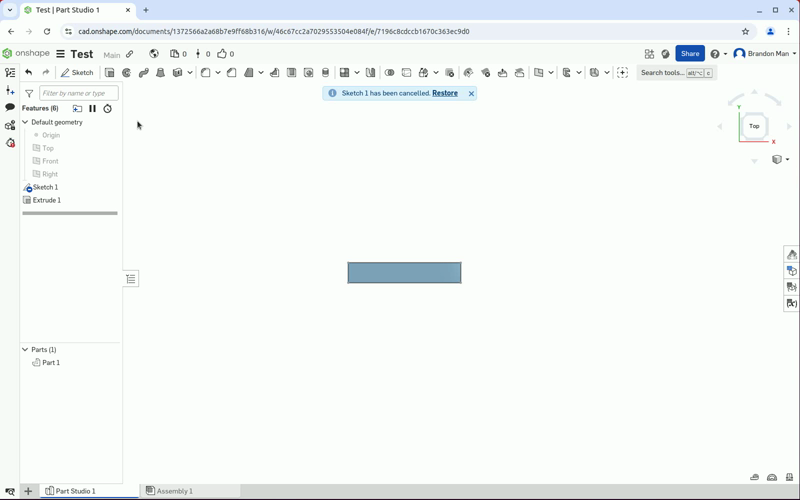
key(shift+h)
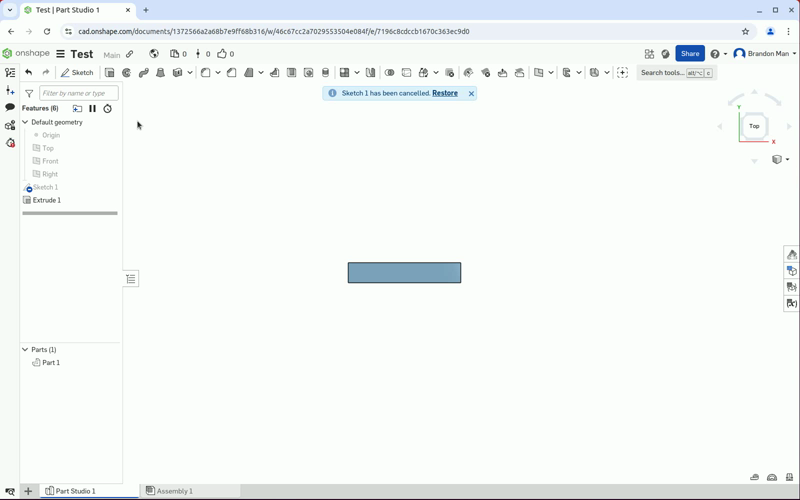
mouse_move(73, 189)
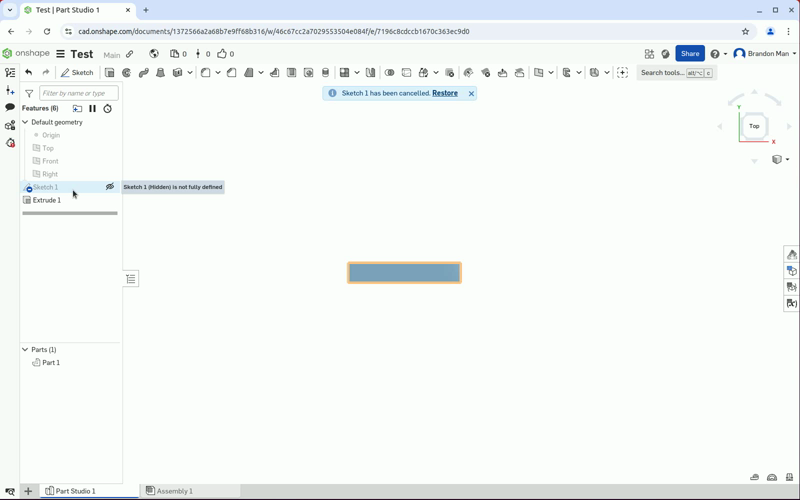
click(73, 189)
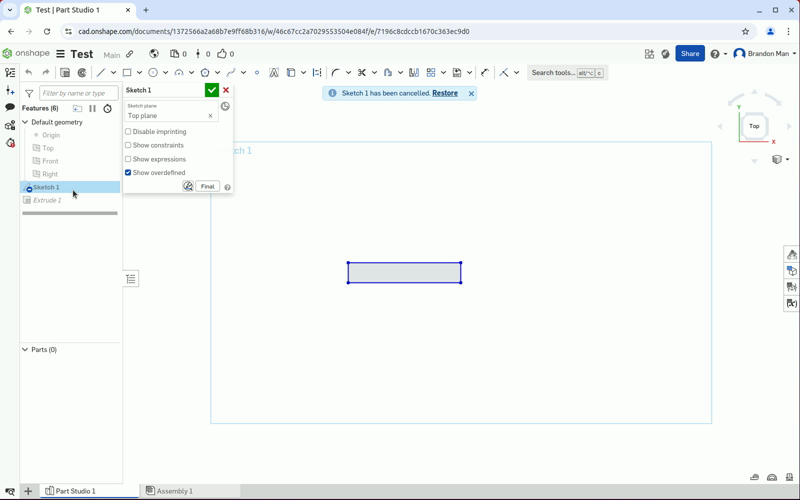
mouse_move(229, 92)
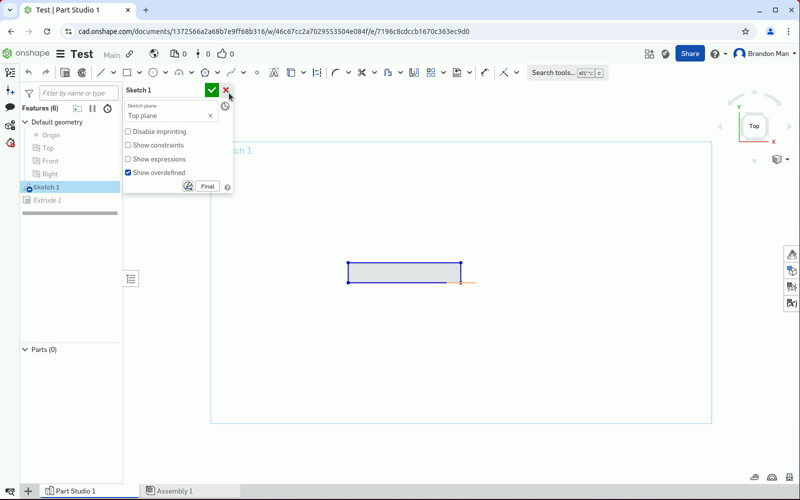
click(229, 92)
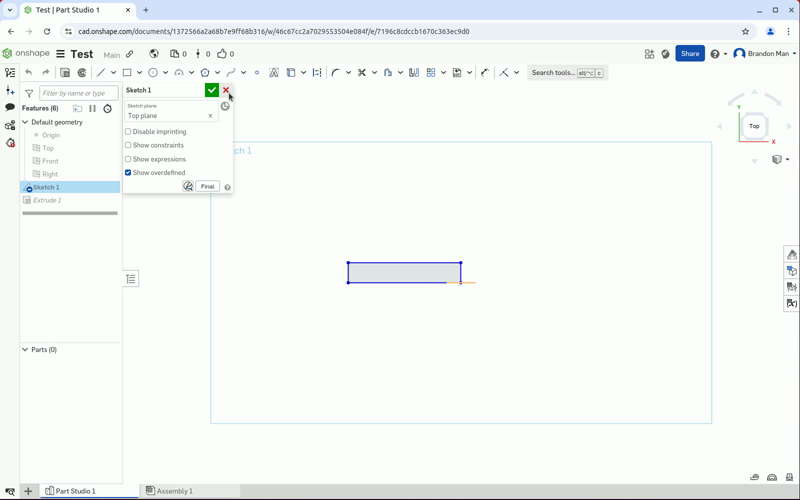
key(shift+s)
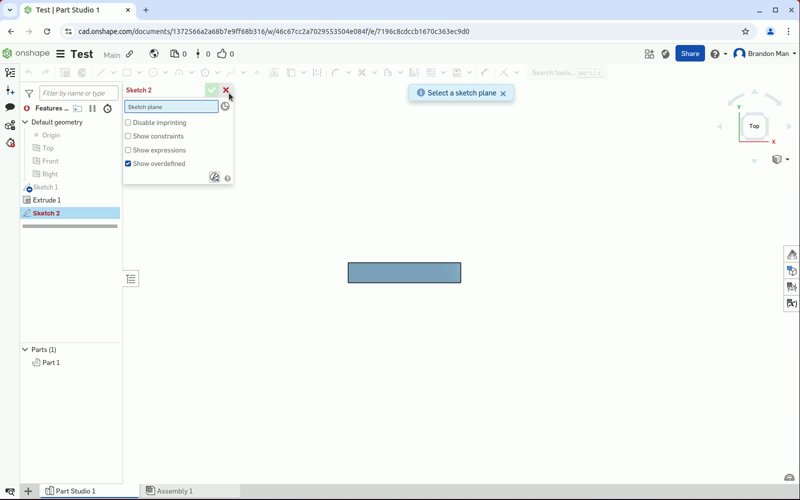
mouse_move(73, 150)
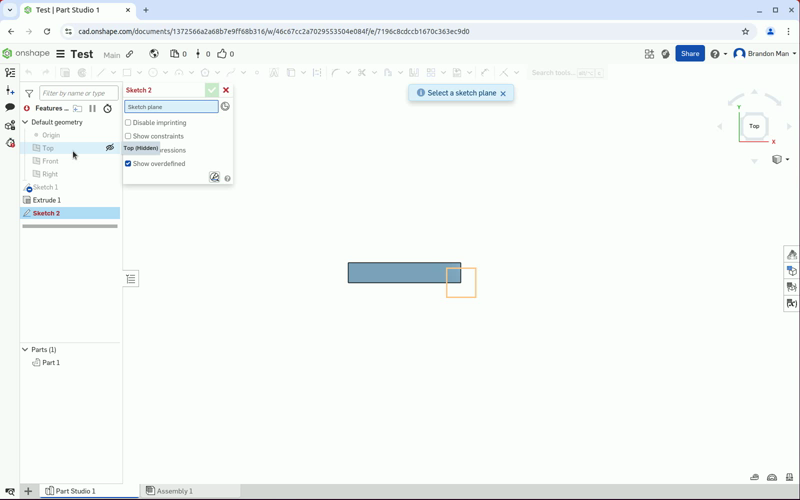
click(73, 150)
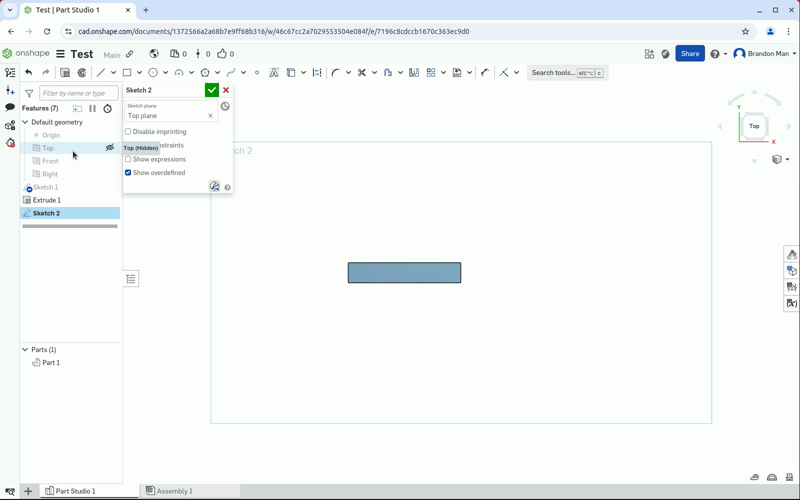
mouse_move(73, 352)
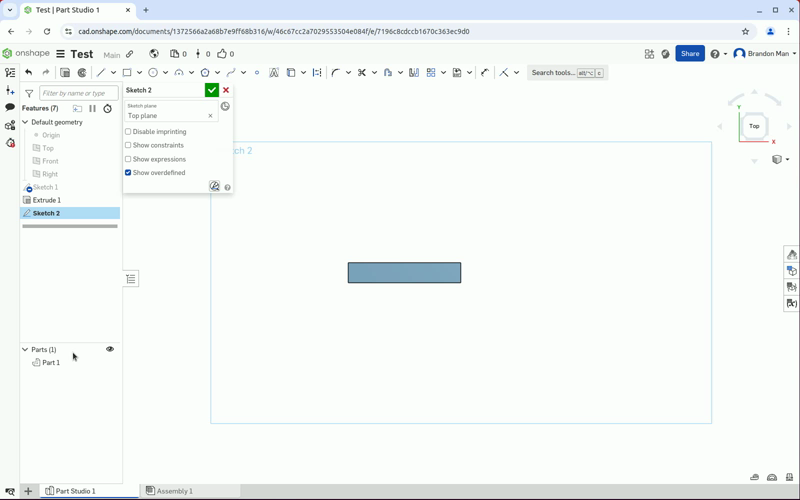
key(y)
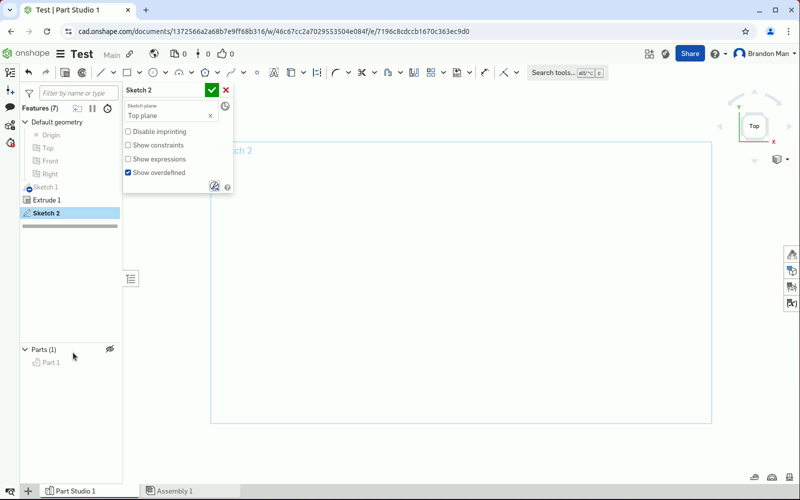
key(l)
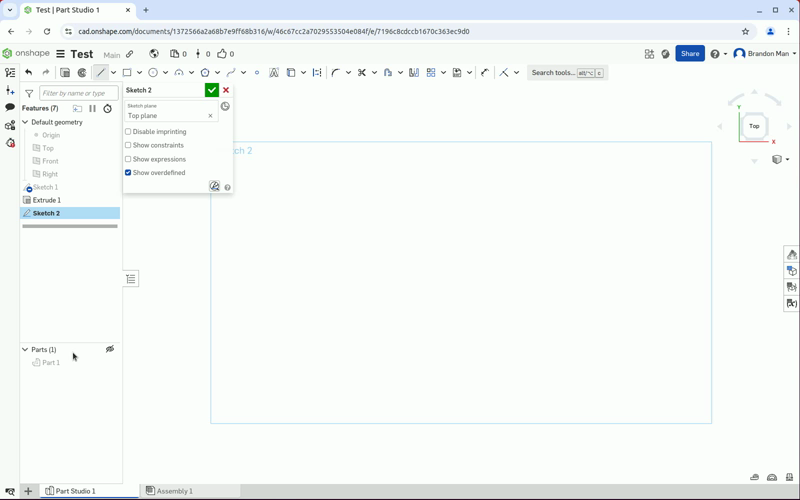
key_down(shift)
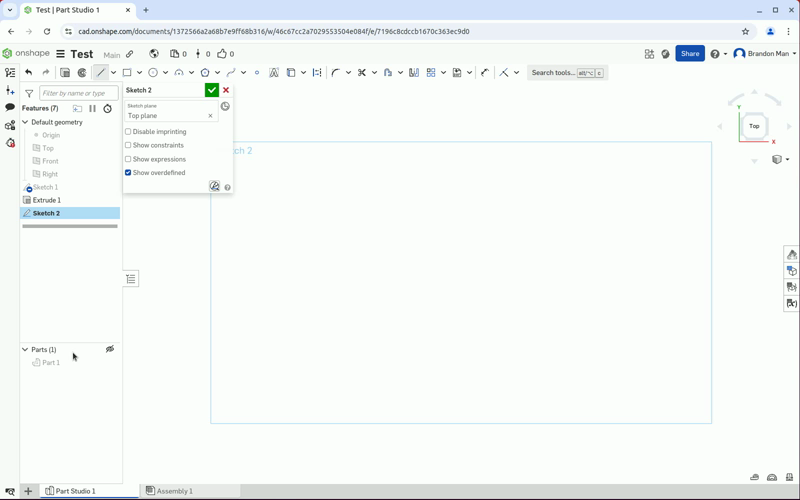
mouse_move(460, 282)
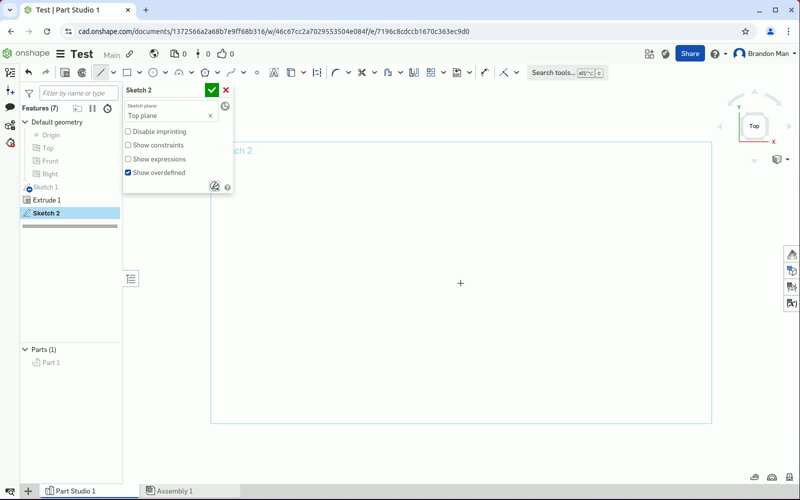
click(460, 282)
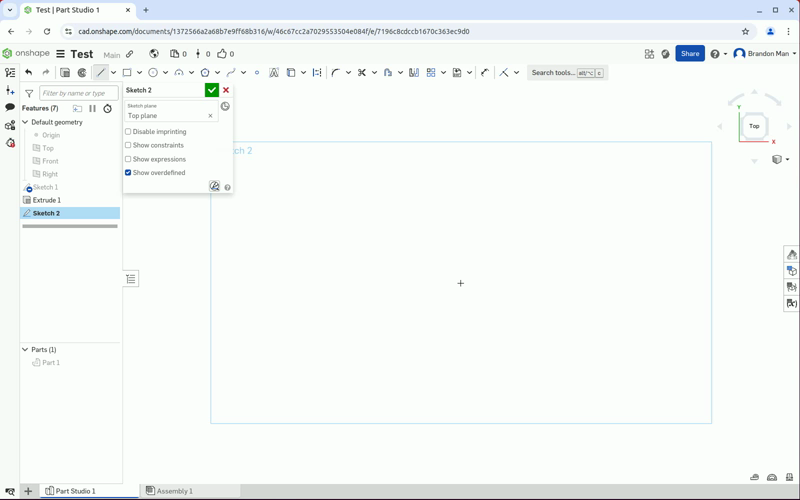
key_up(shift)
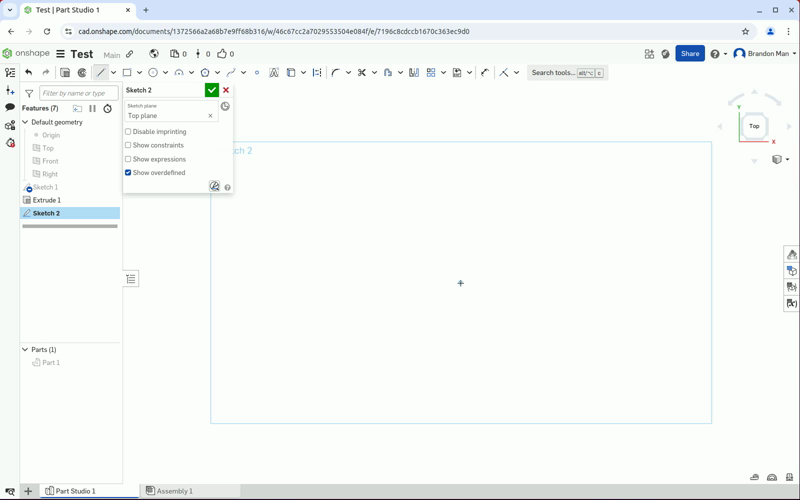
key_down(shift)
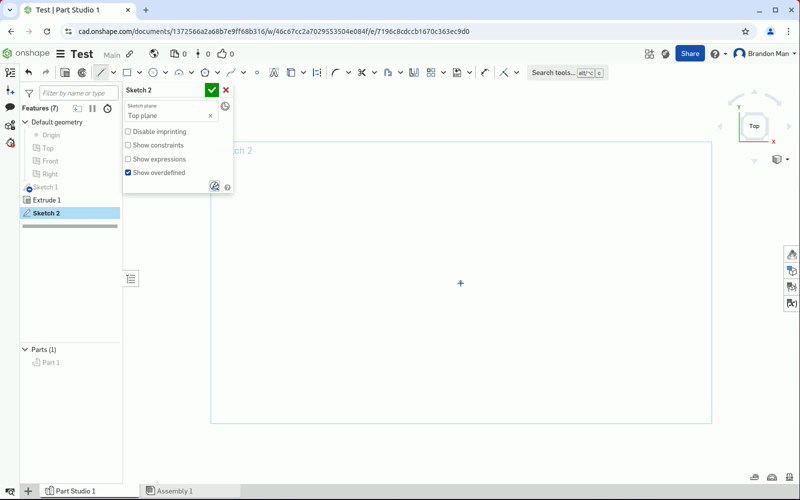
mouse_move(573, 282)
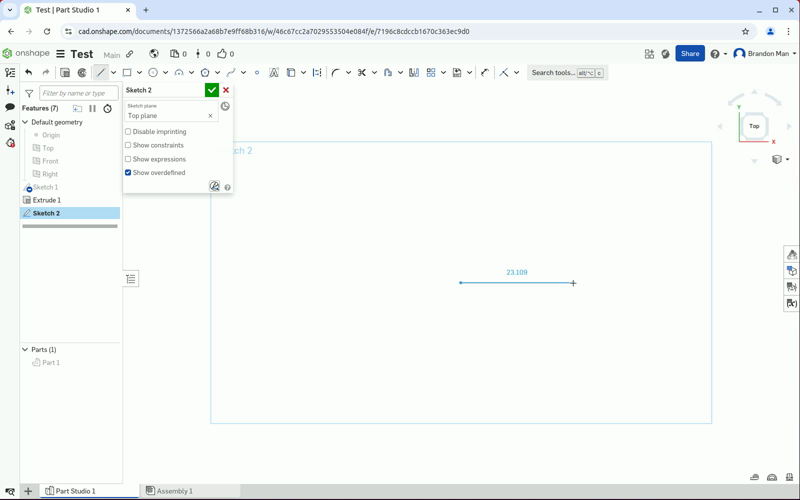
click(573, 282)
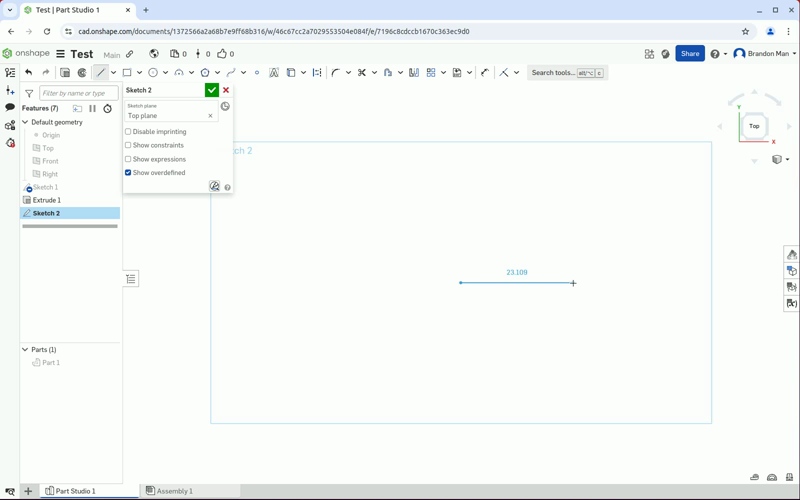
key_up(shift)
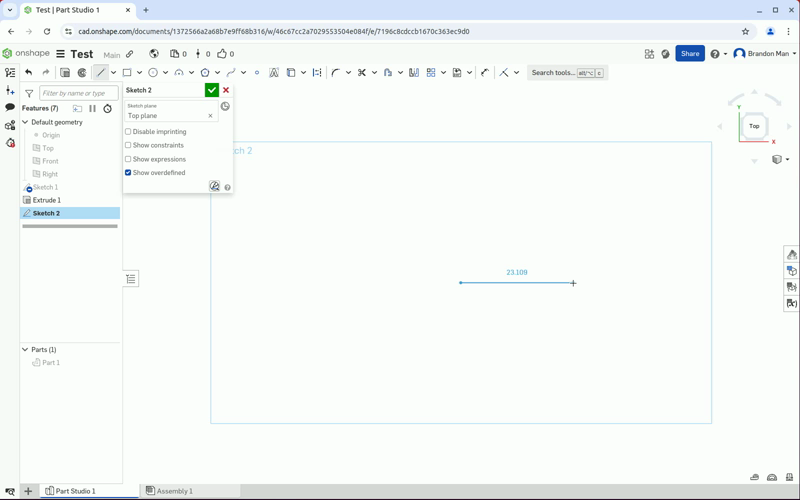
key_down(shift)
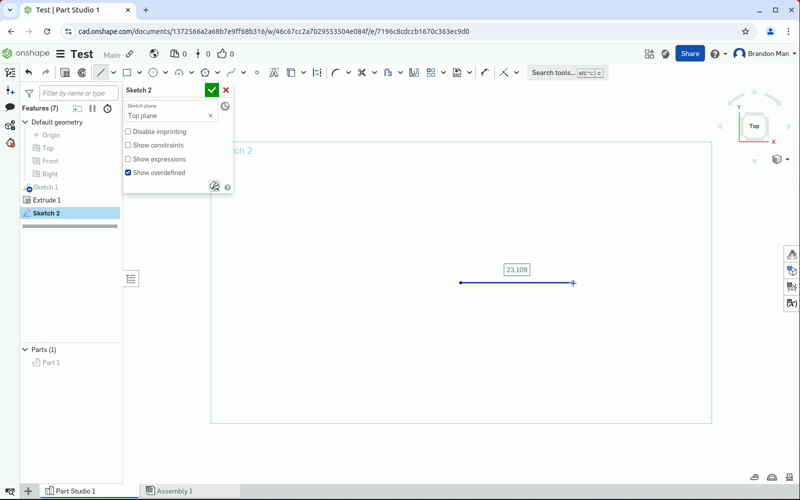
mouse_move(589, 282)
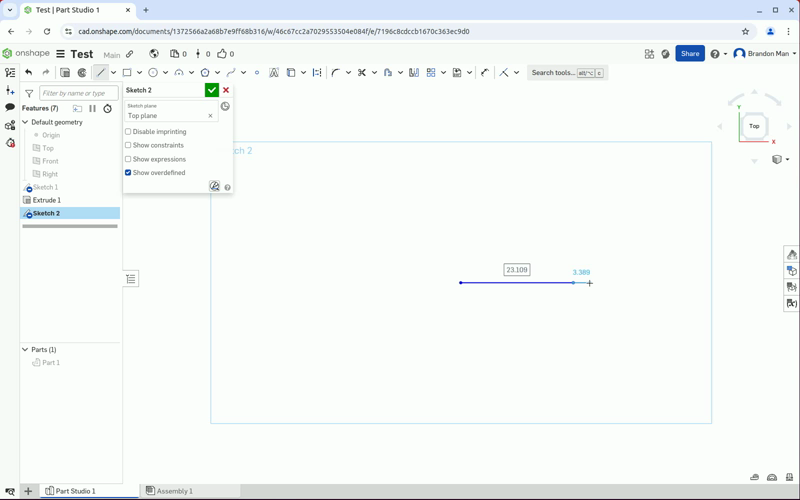
mouse_move(573, 262)
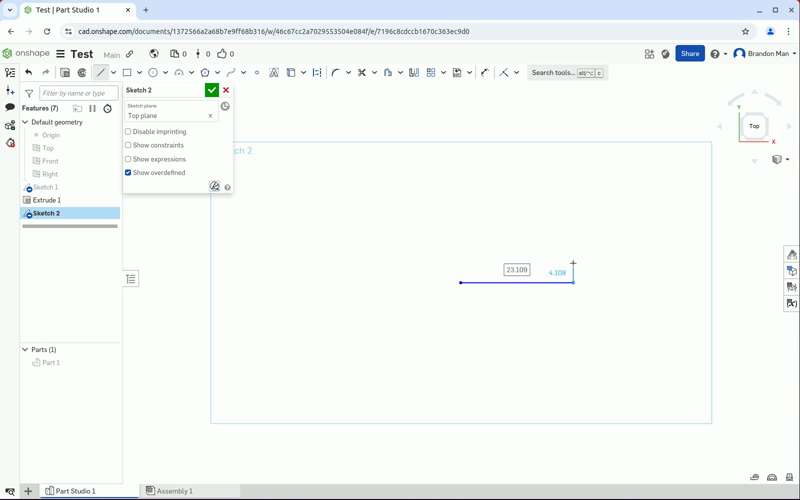
click(573, 262)
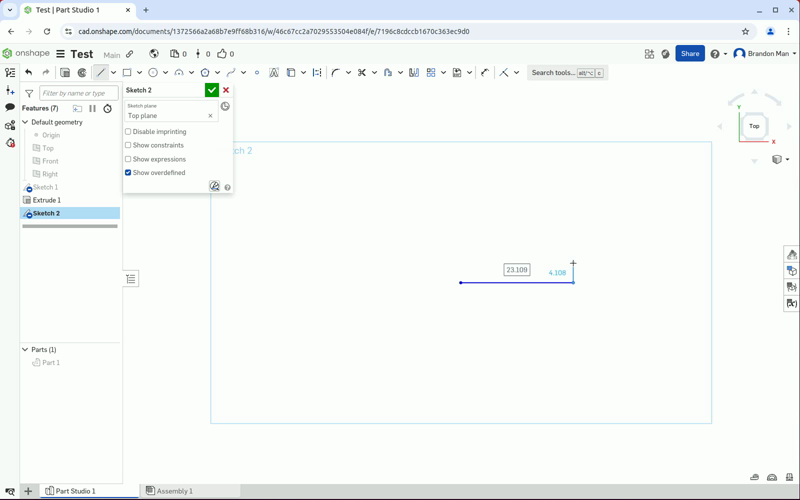
key_up(shift)
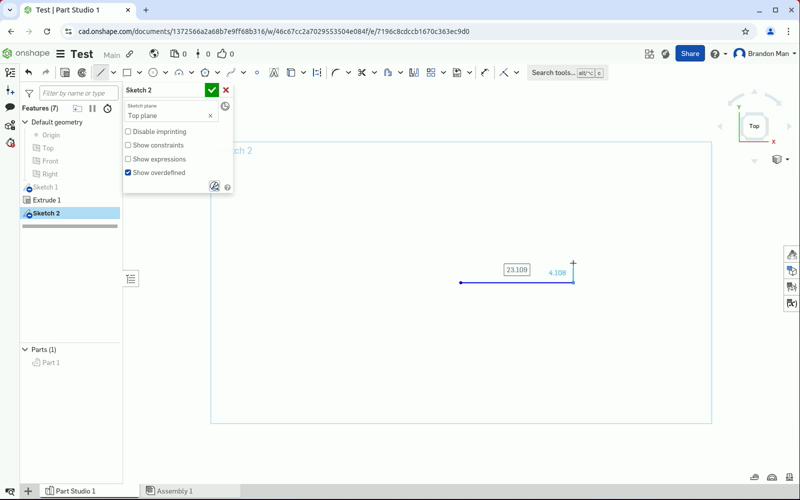
key_down(shift)
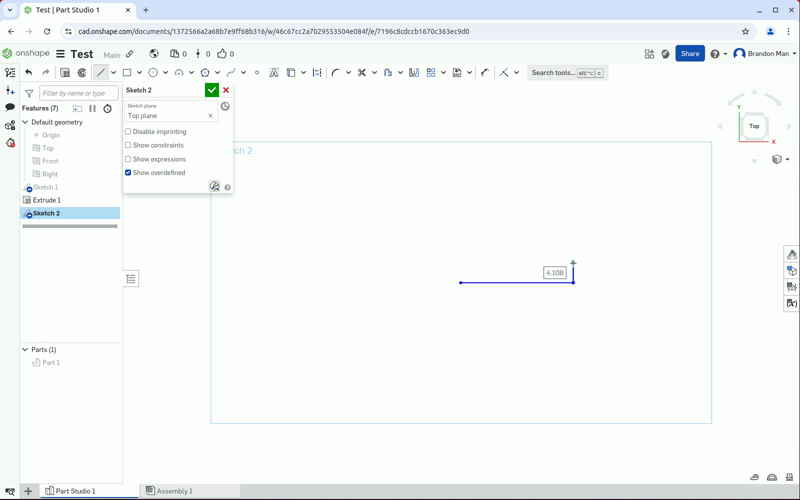
mouse_move(460, 262)
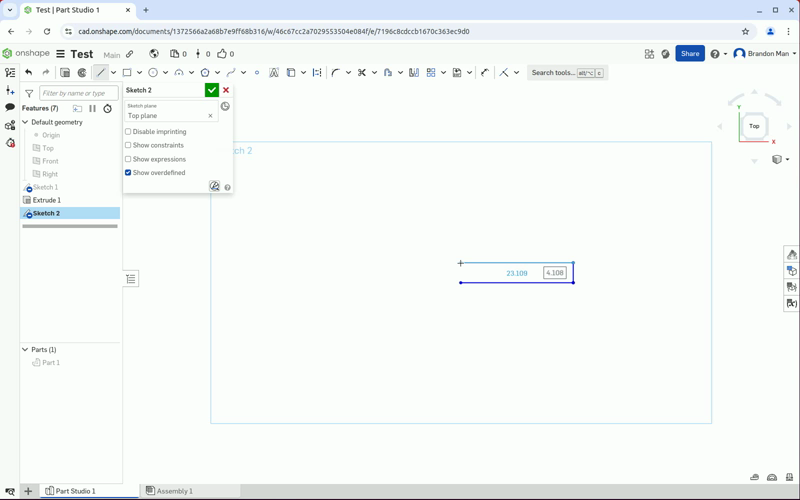
click(460, 262)
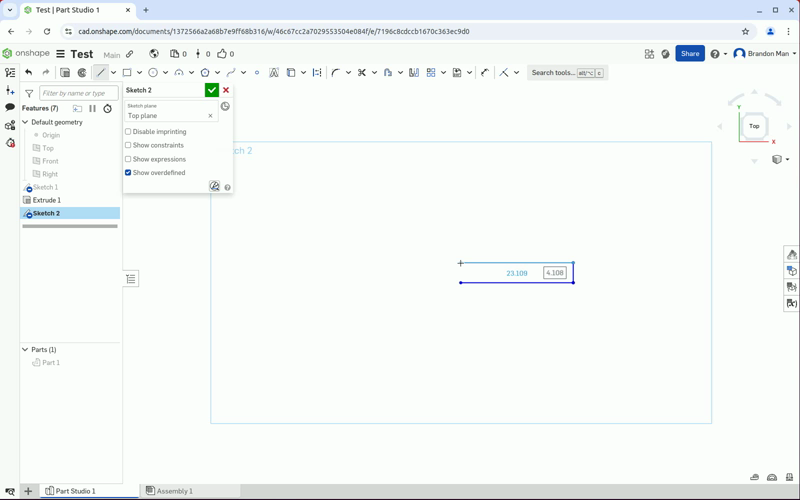
key_up(shift)
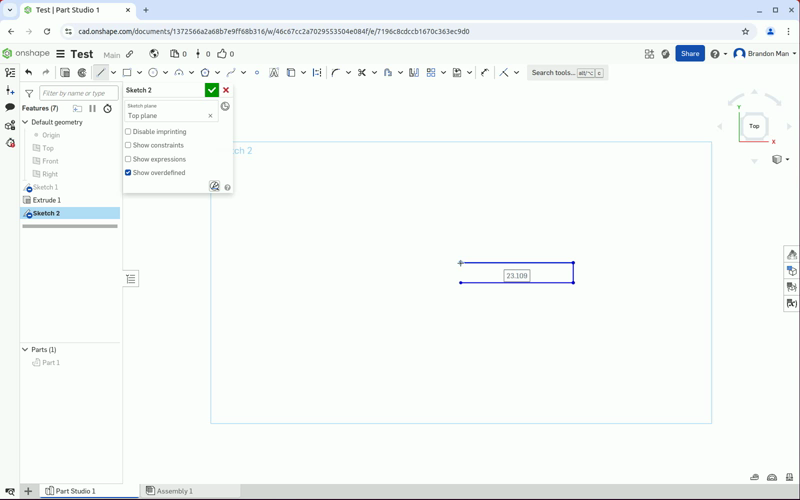
mouse_move(490, 262)
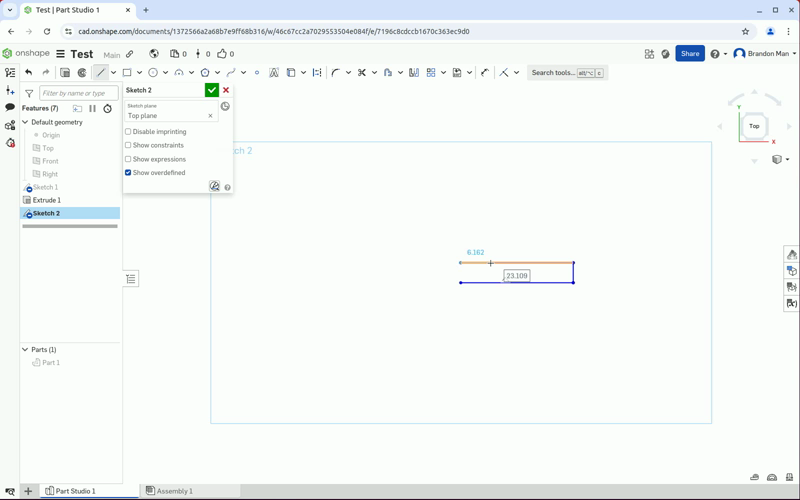
key_down(shift)
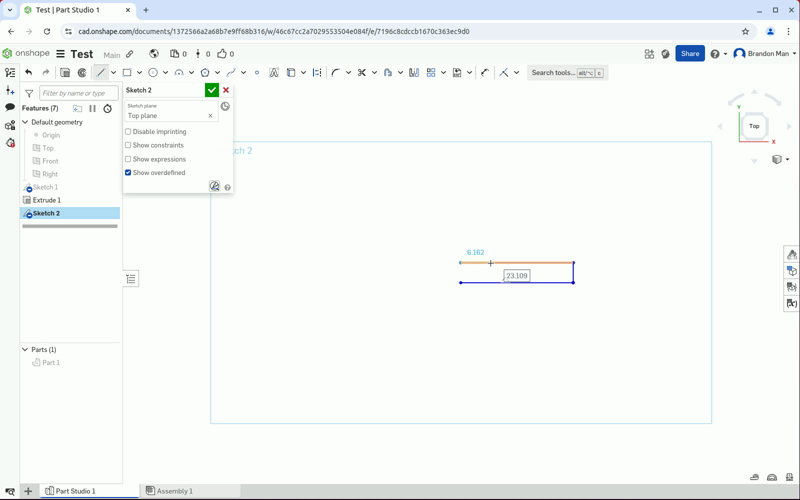
mouse_move(460, 282)
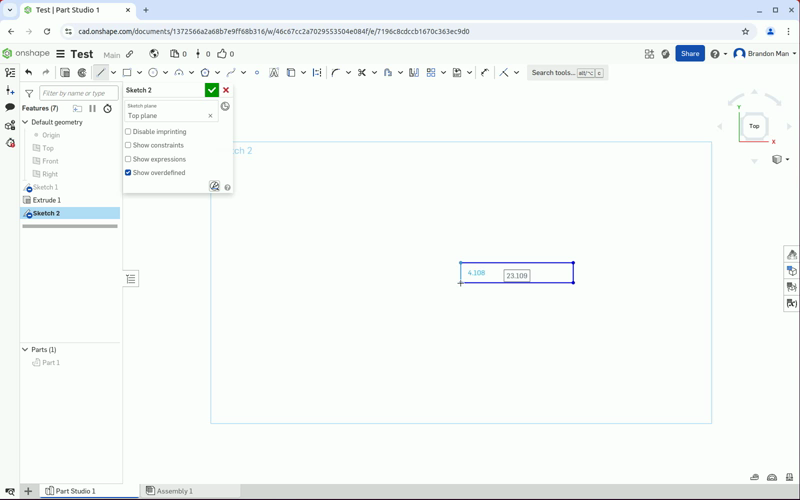
key_up(shift)
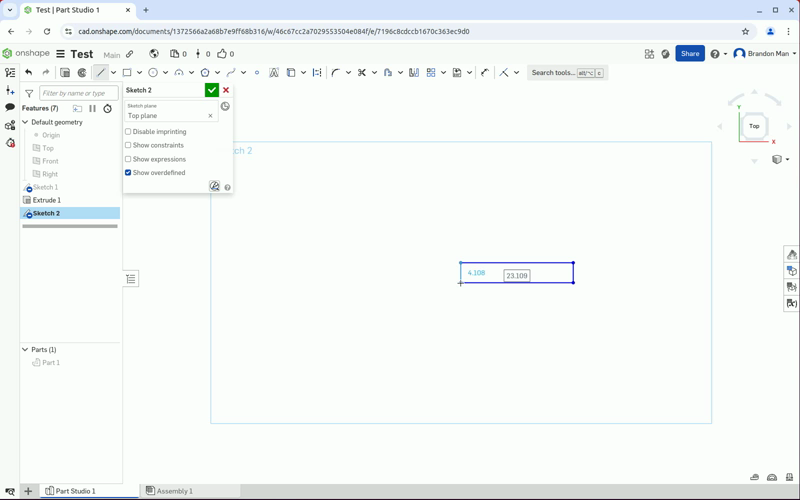
click(460, 282)
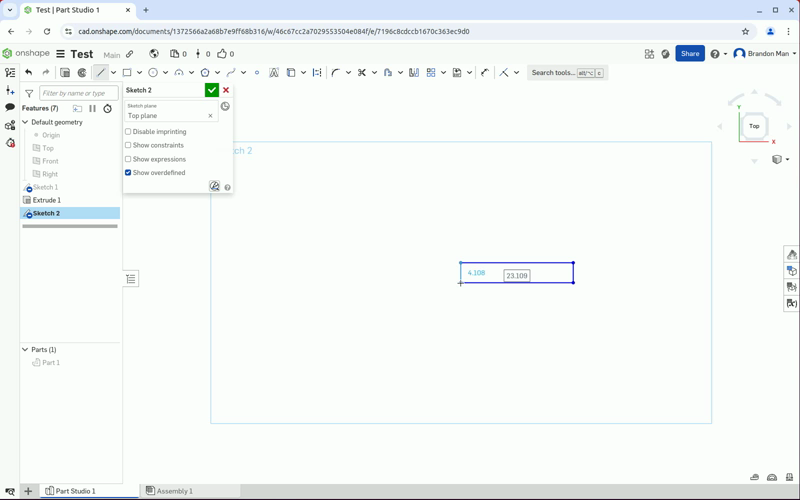
key(esc)
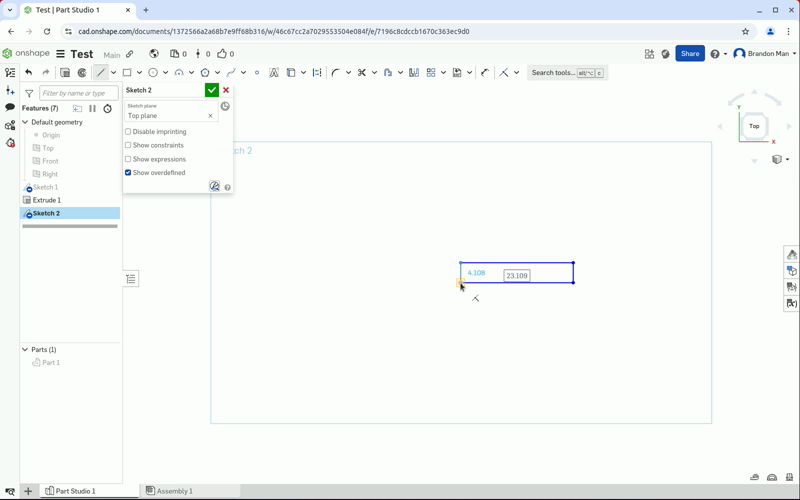
mouse_move(507, 279)
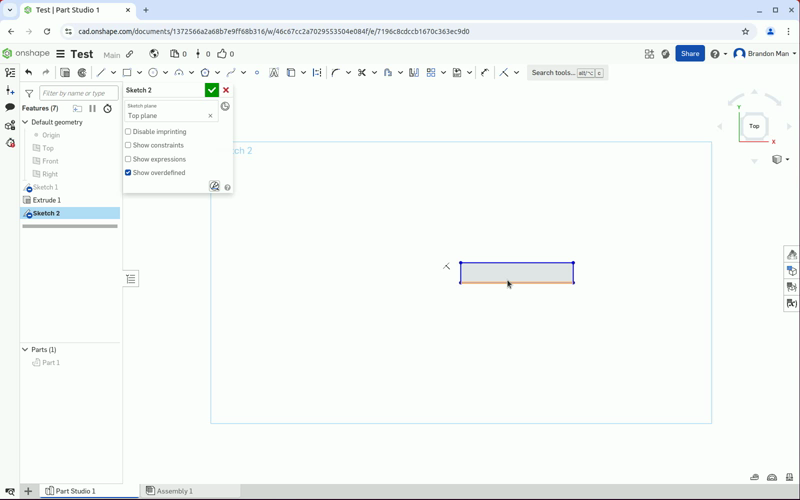
click(507, 279)
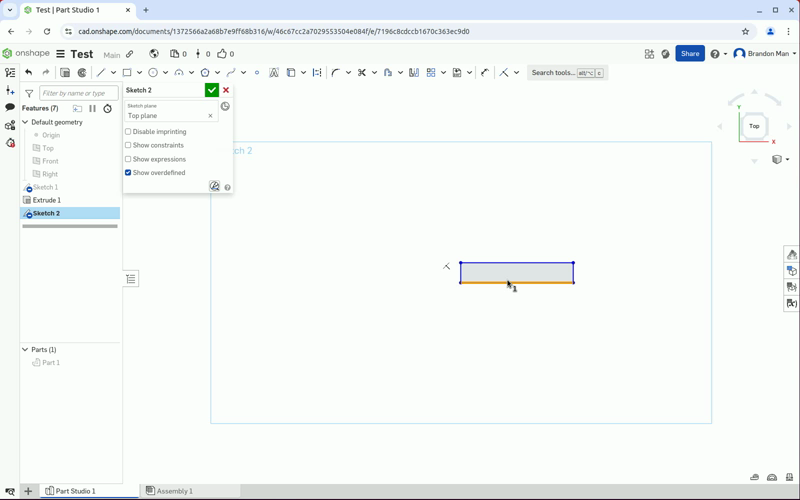
mouse_move(73, 352)
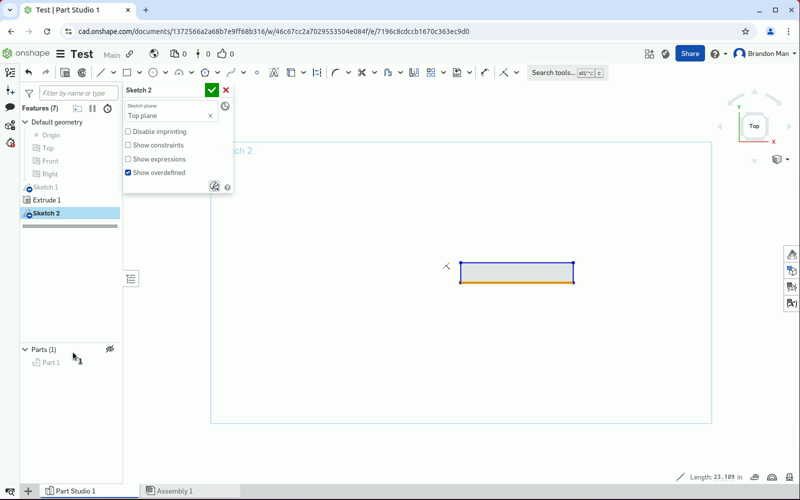
key(shift+y)
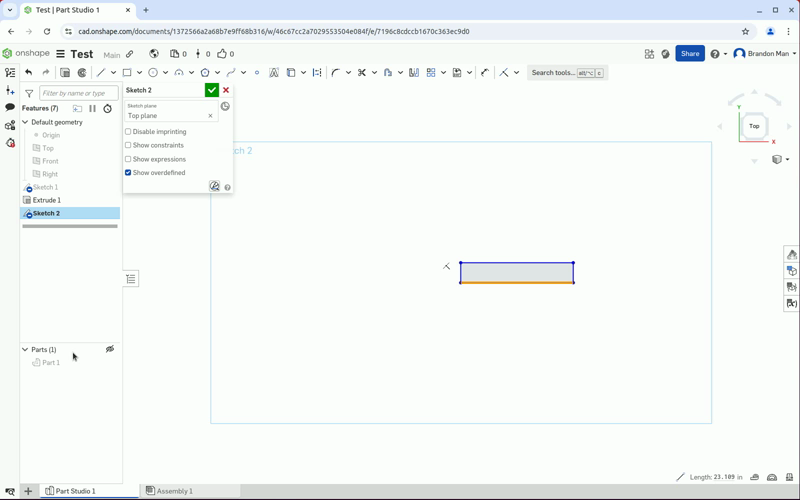
key(shift+e)
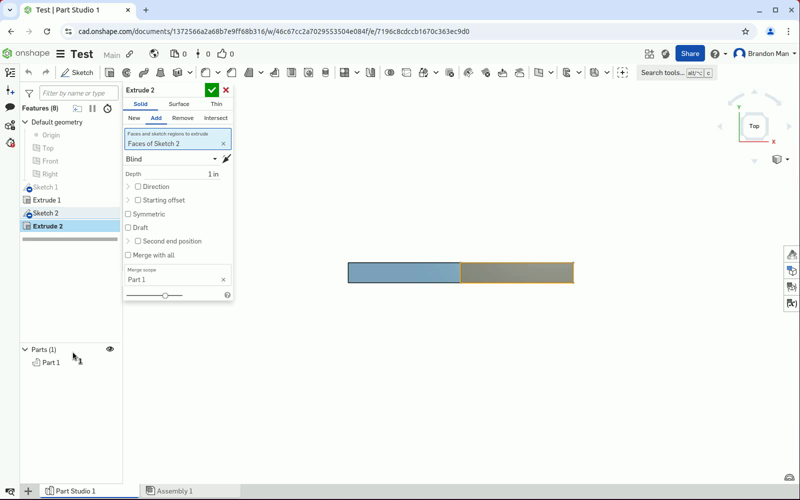
mouse_move(143, 106)
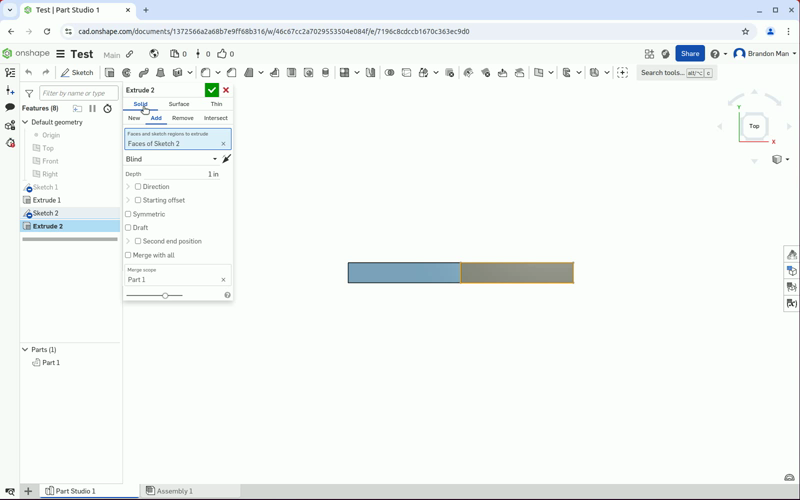
click(143, 106)
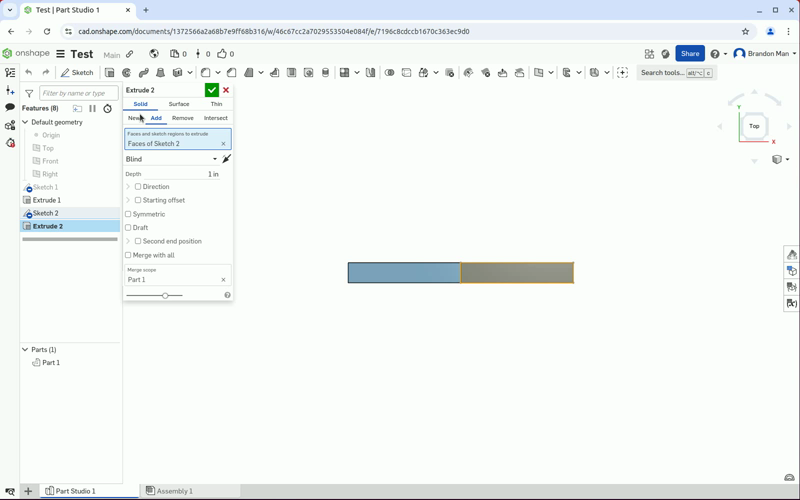
mouse_move(137, 120)
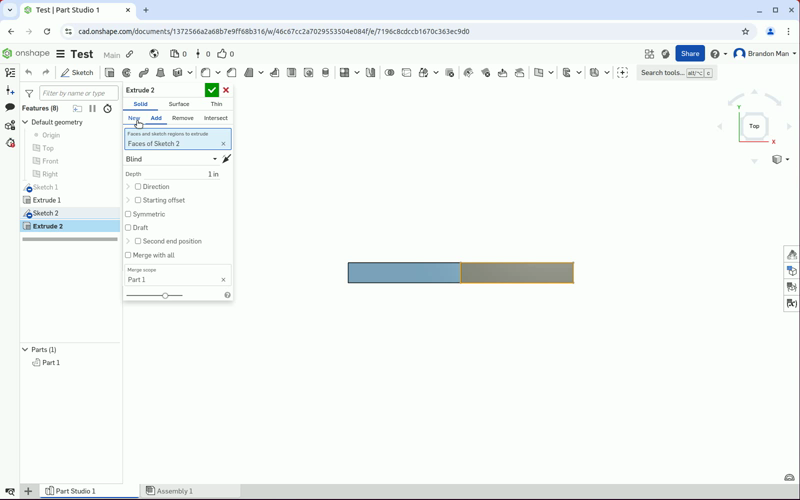
click(137, 120)
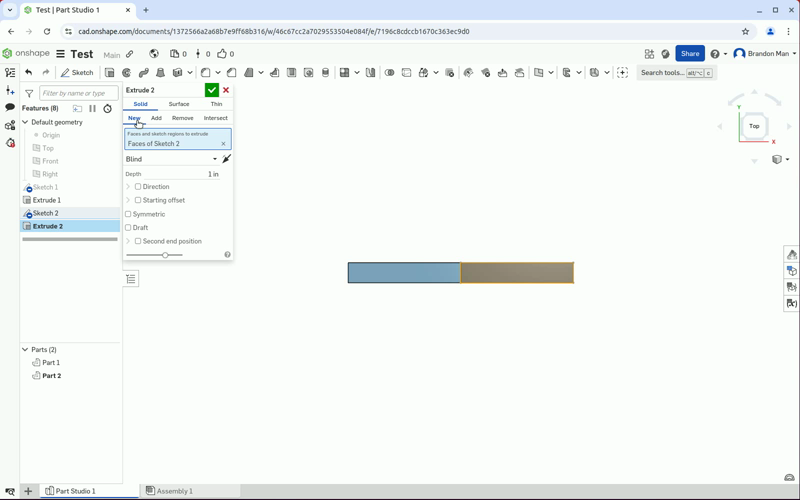
key(tab, 4)
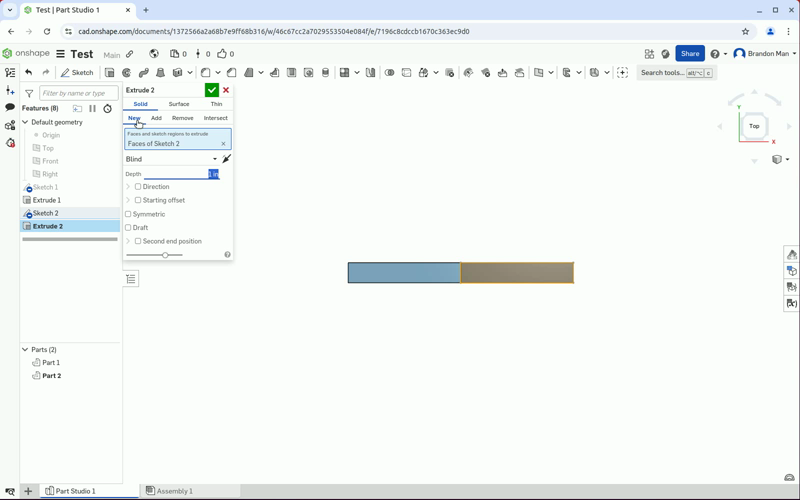
text(16.85)
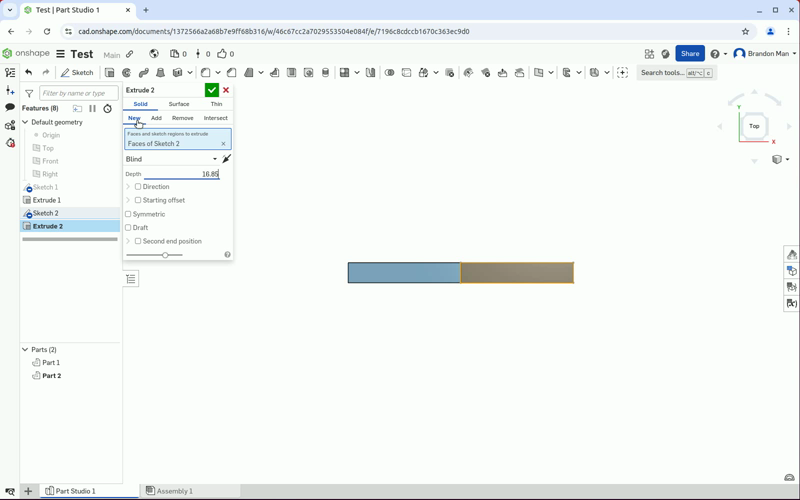
key(enter)
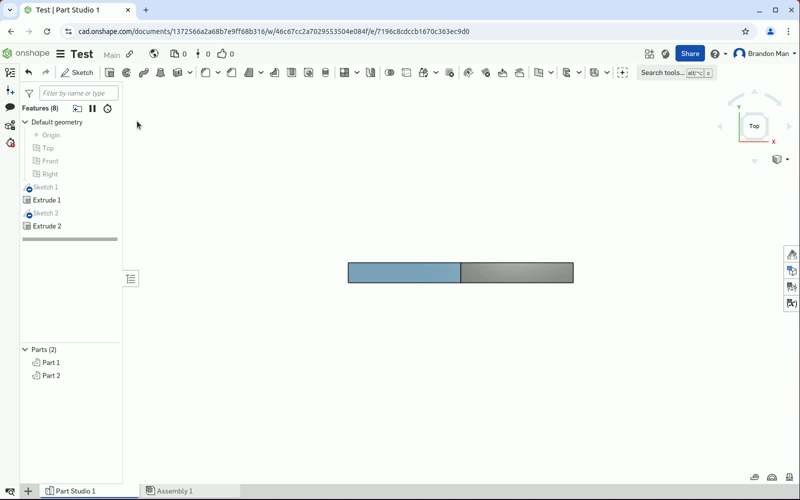
key(shift+h)
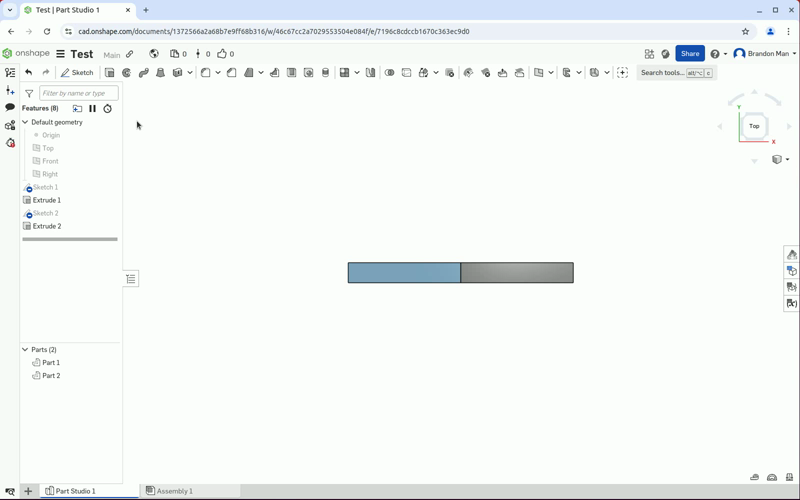
key(shift+h)
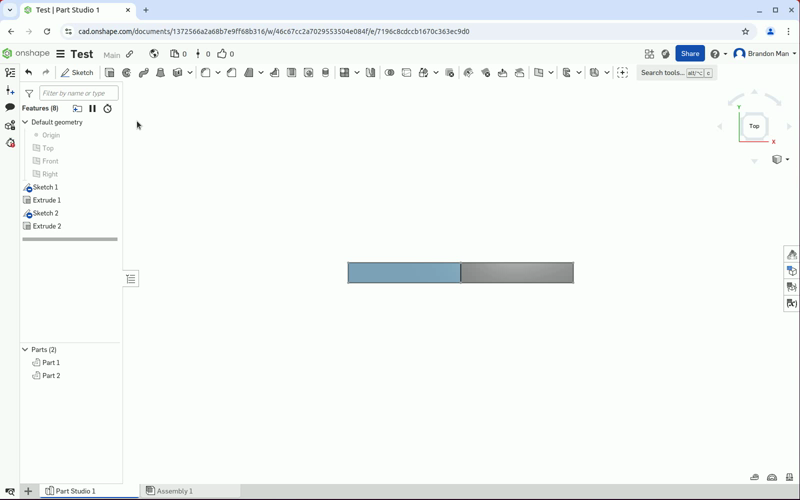
key(shift+7)
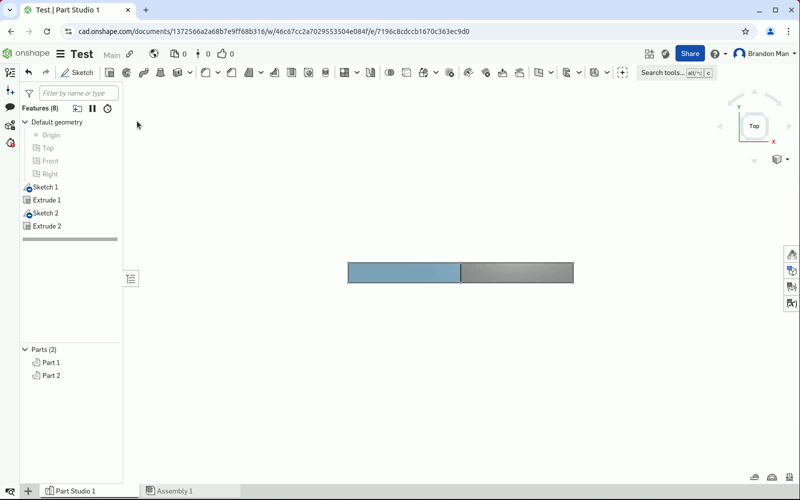
key(up, 3)
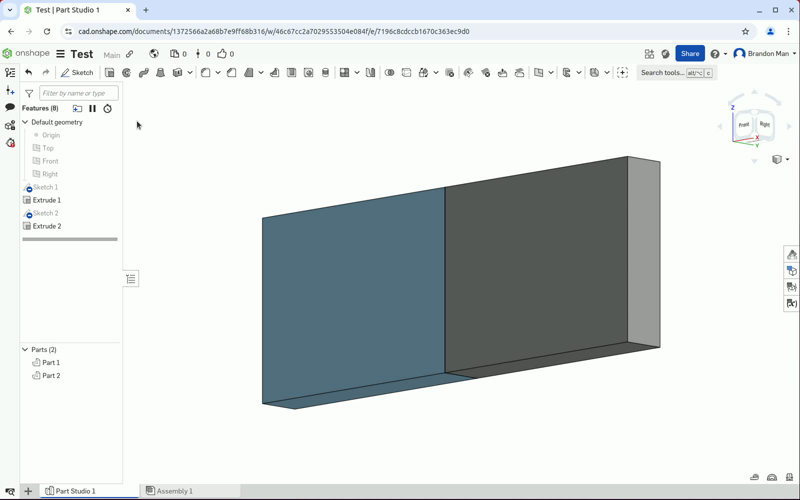
key(left, 3)
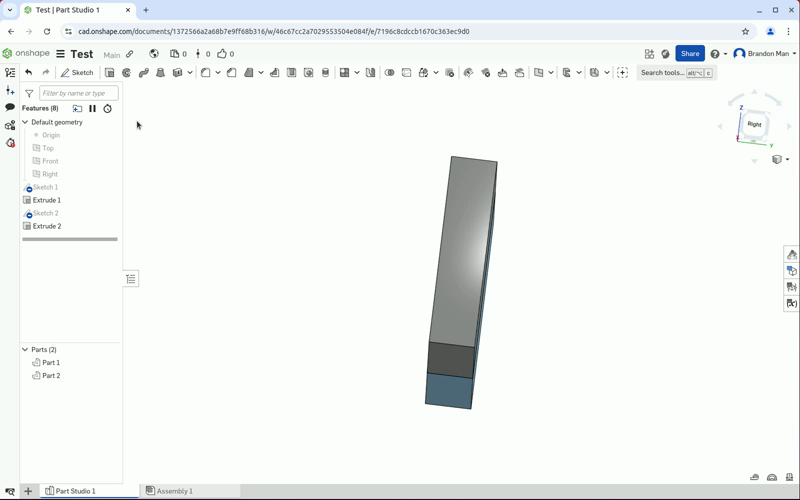
key(right, 3)
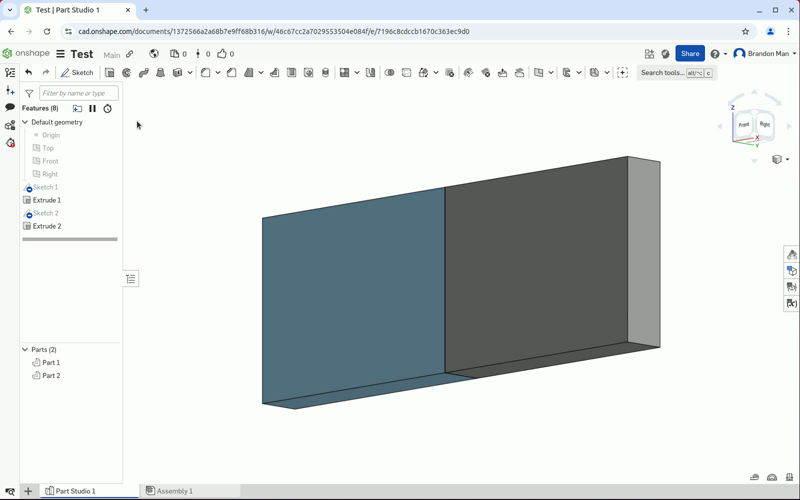
key(down, 3)
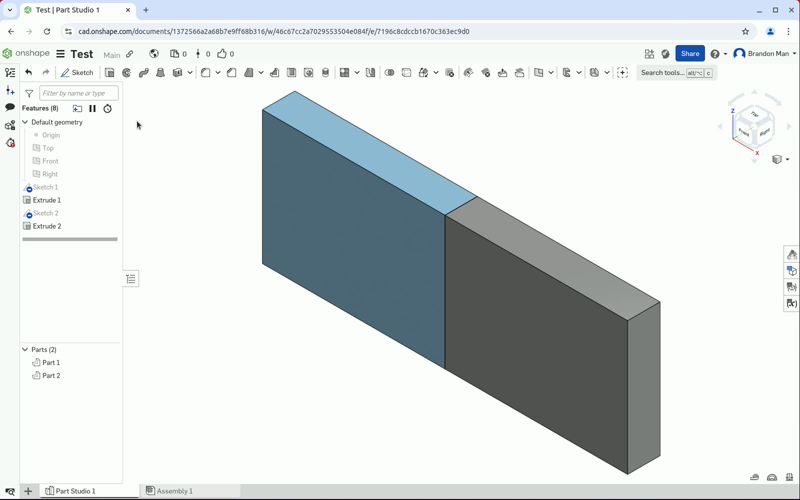
mouse_move(73, 189)
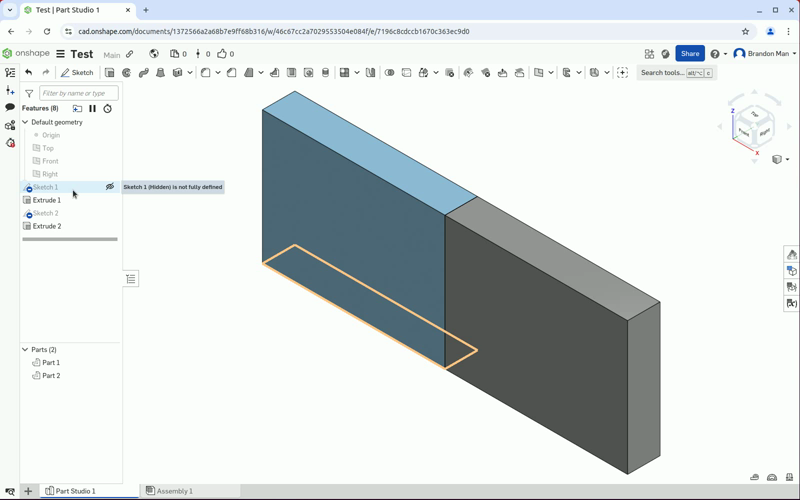
click(73, 189)